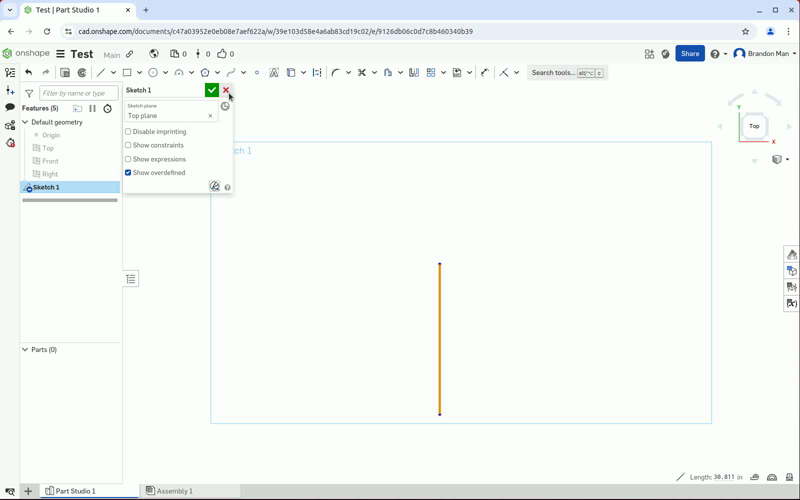
key(shift+h)
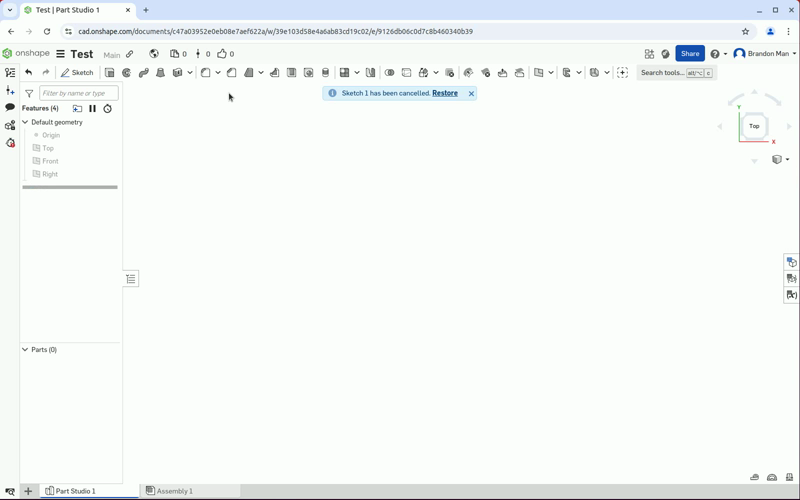
mouse_move(73, 352)
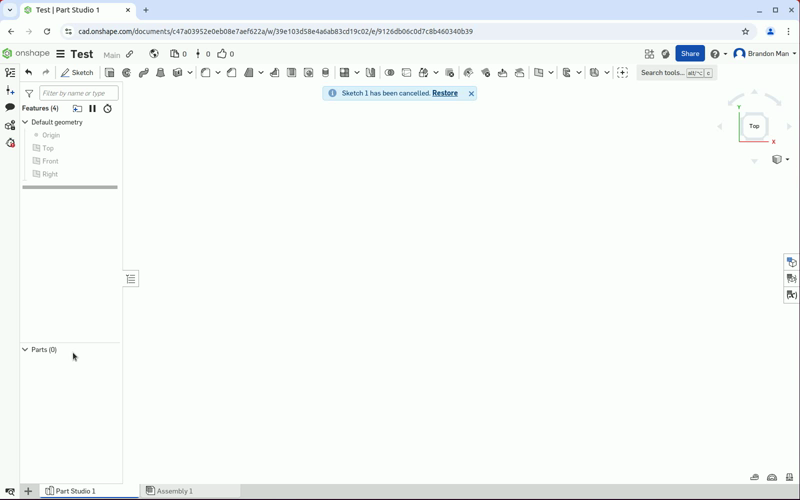
key(y)
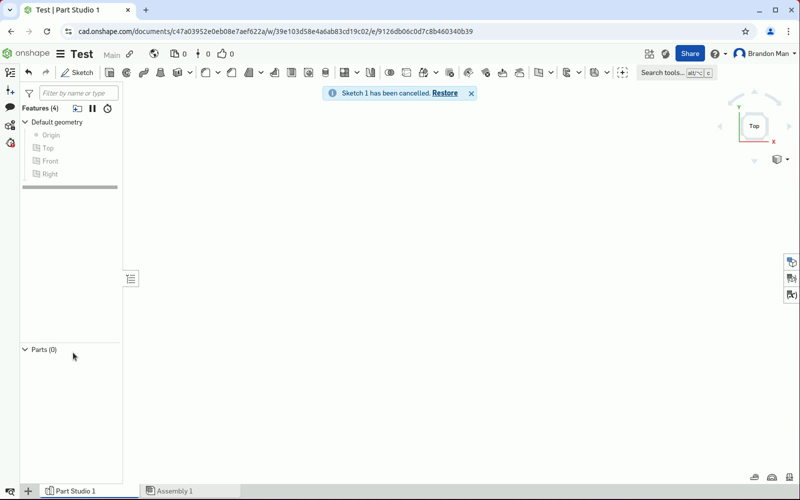
key(shift+p)
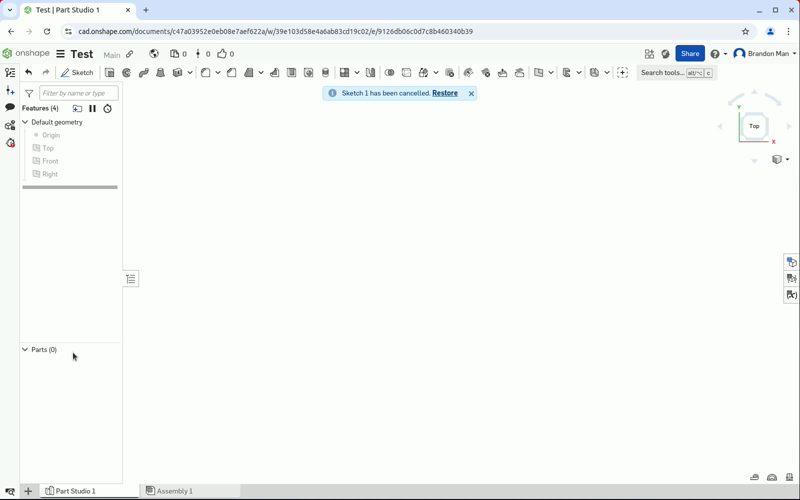
key(space)
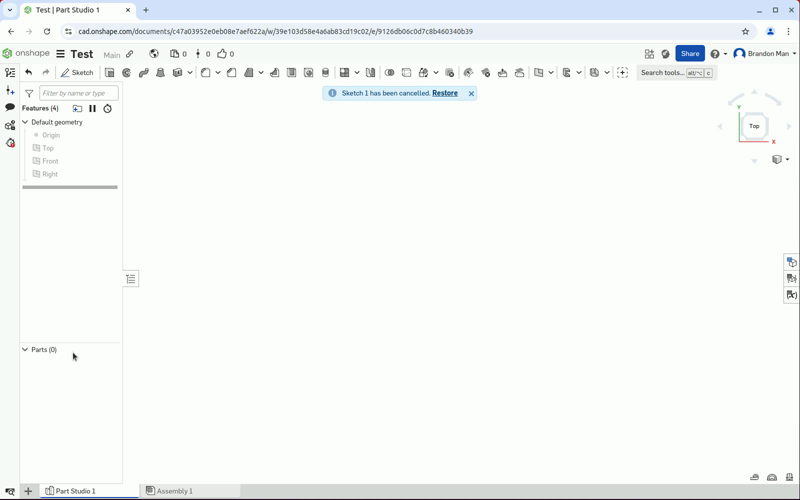
key_down(shift)
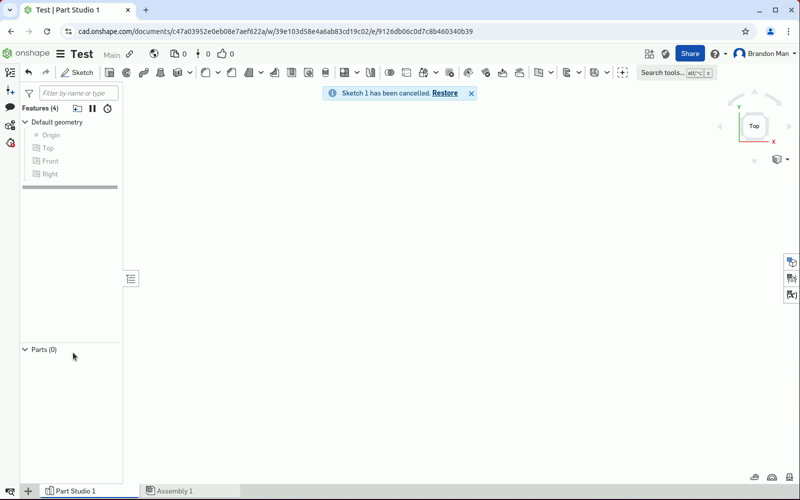
key(up)
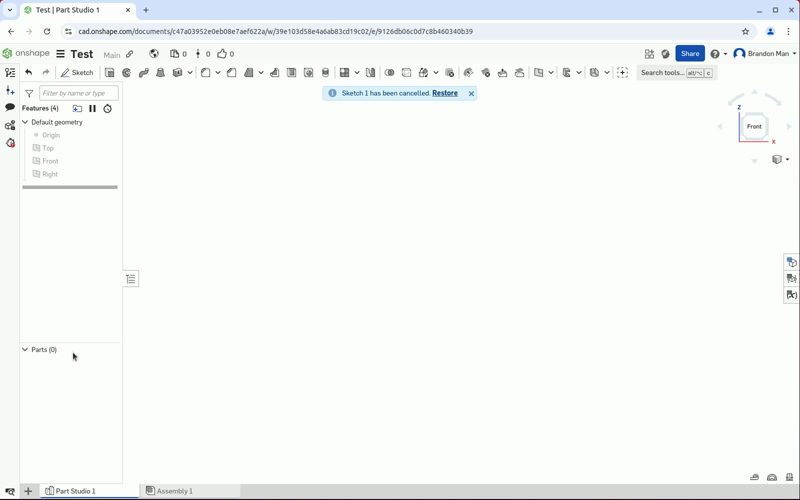
key_up(shift)
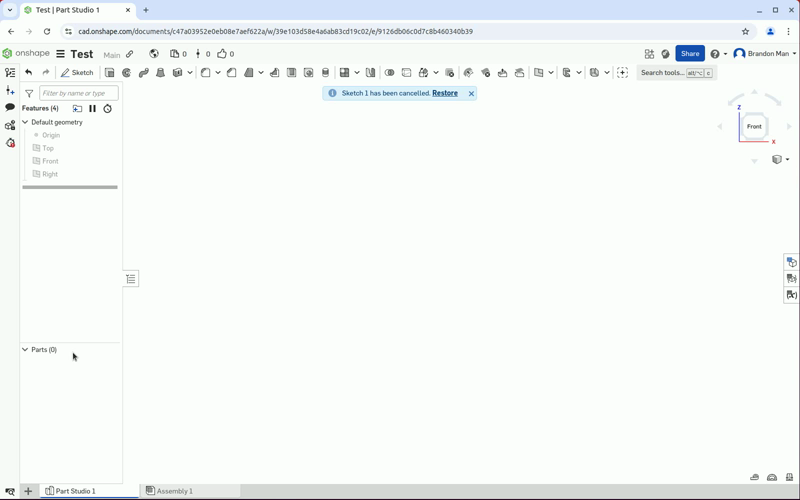
mouse_move(73, 352)
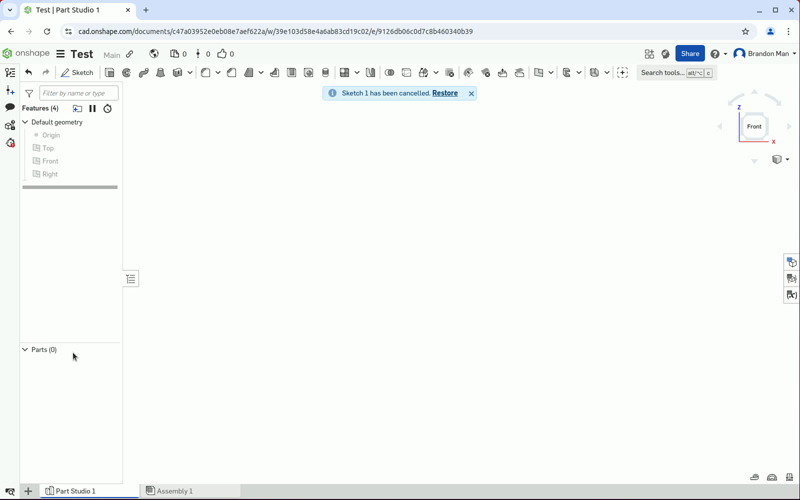
key(shift+y)
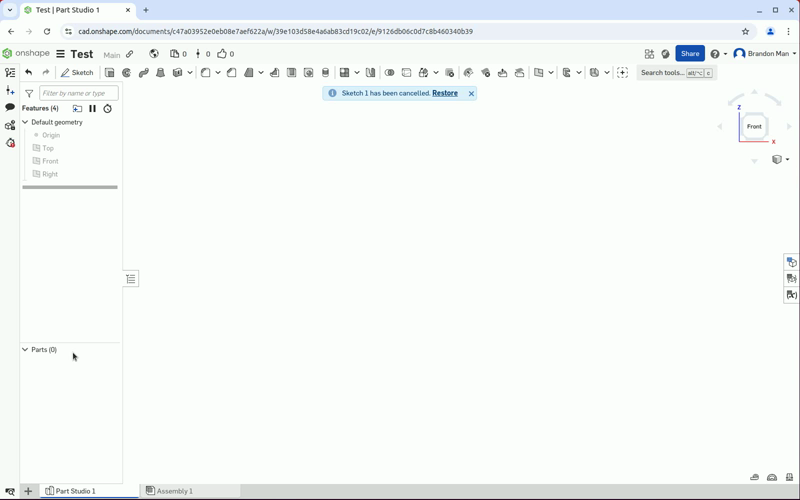
key(shift+s)
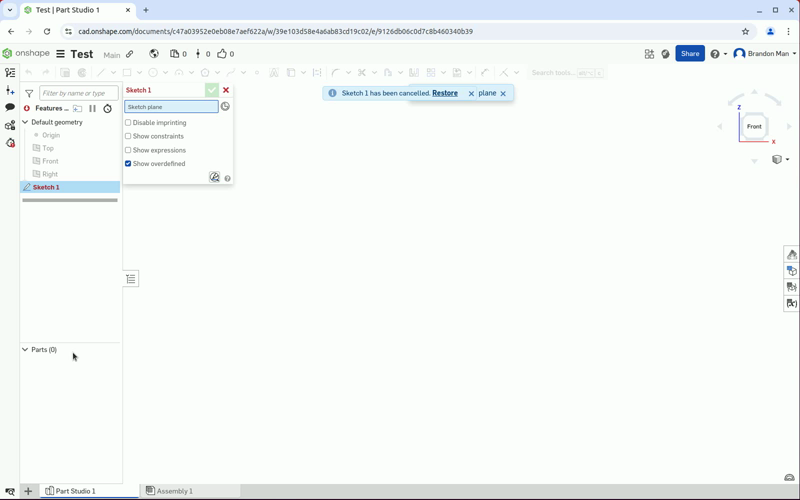
mouse_move(73, 163)
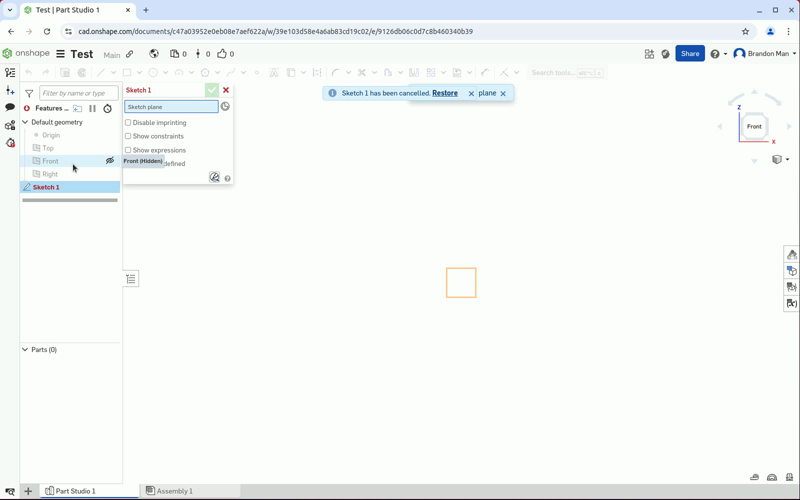
click(73, 163)
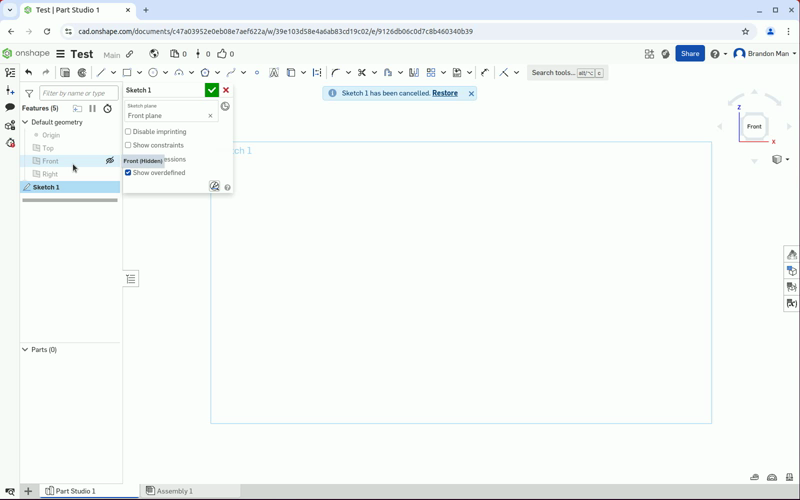
mouse_move(73, 352)
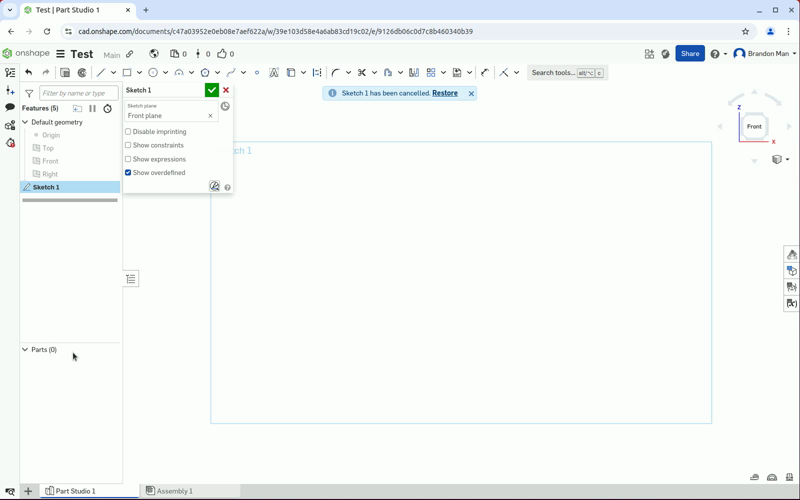
key(y)
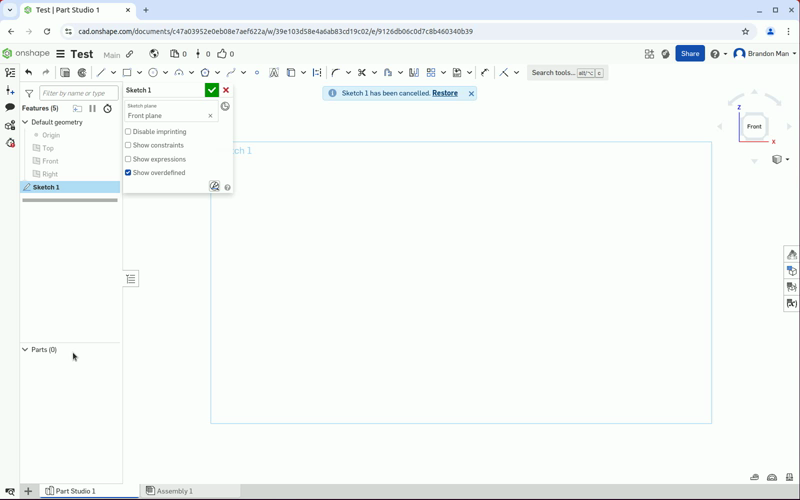
key(c)
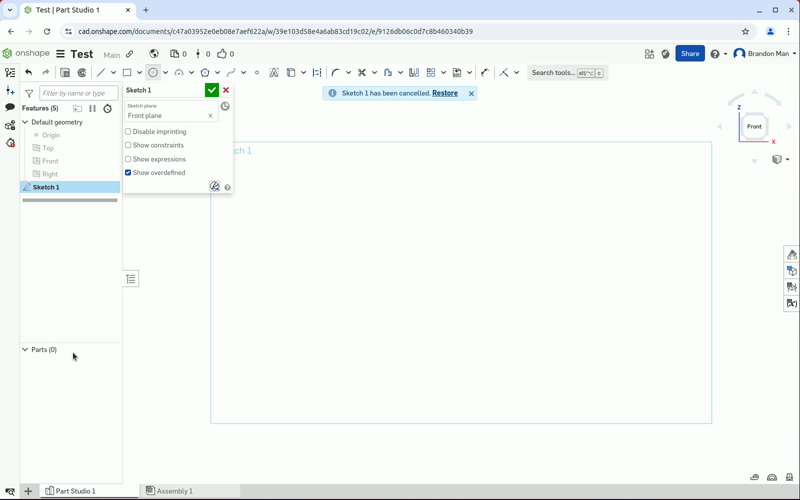
key_down(shift)
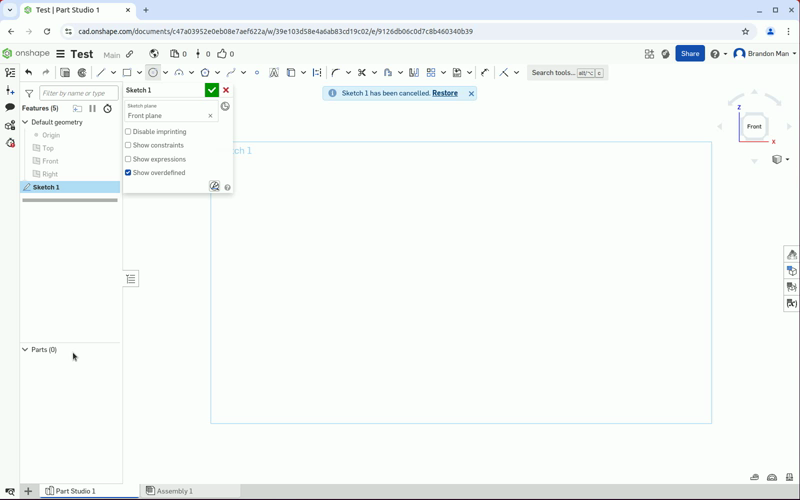
mouse_move(461, 282)
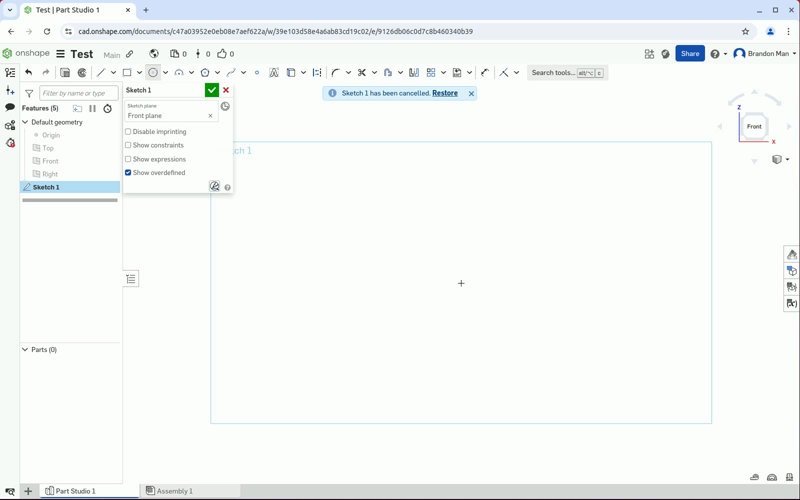
click(461, 282)
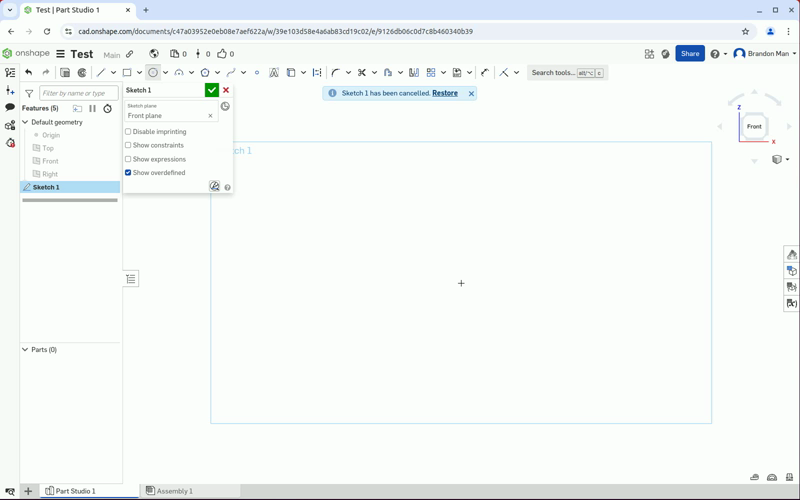
key_up(shift)
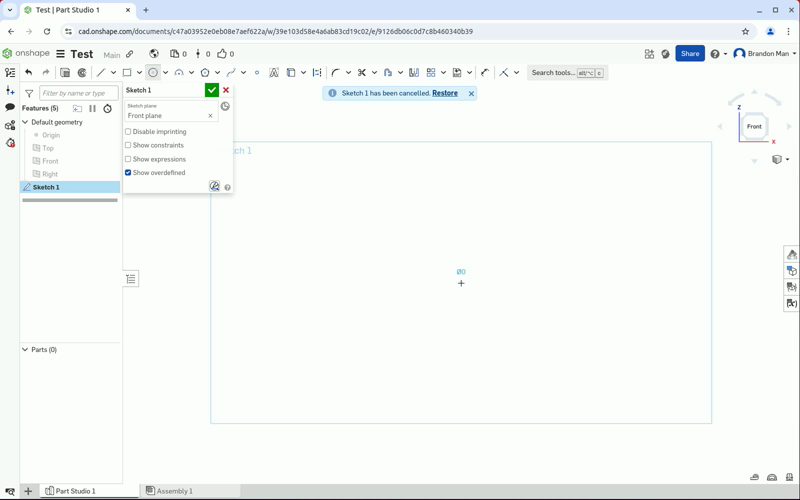
mouse_move(493, 282)
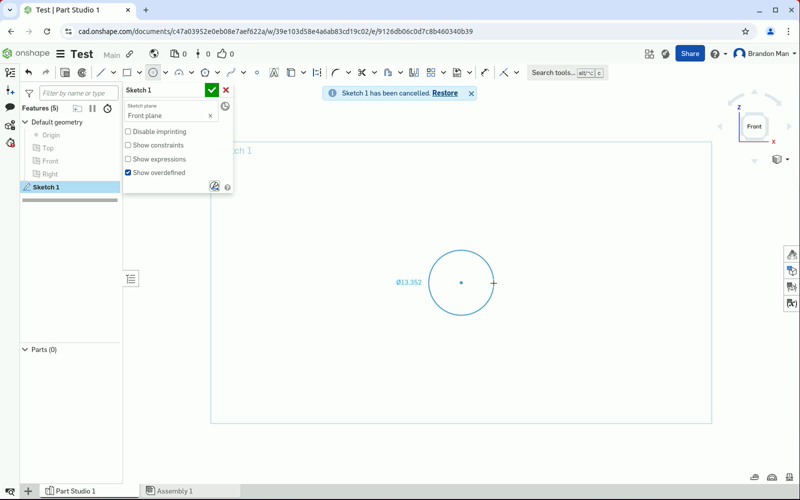
click(493, 282)
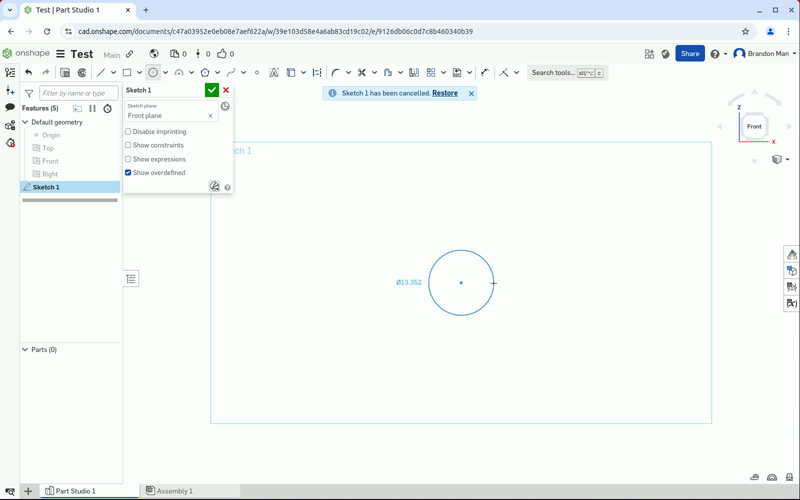
key(esc)
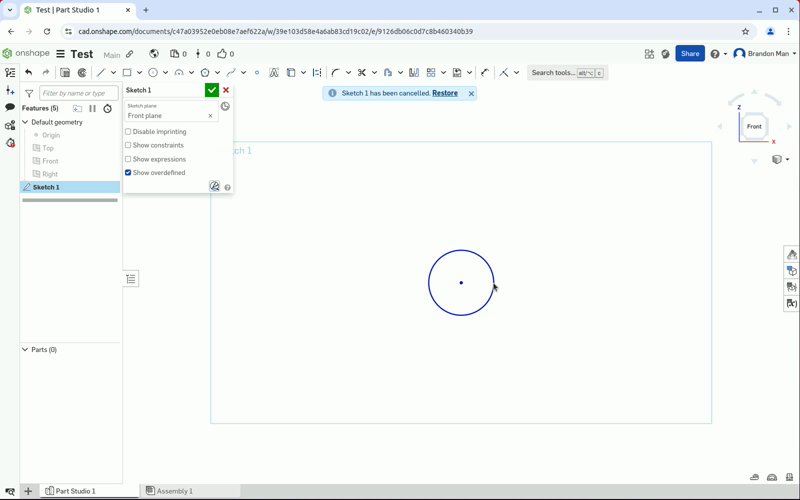
key(c)
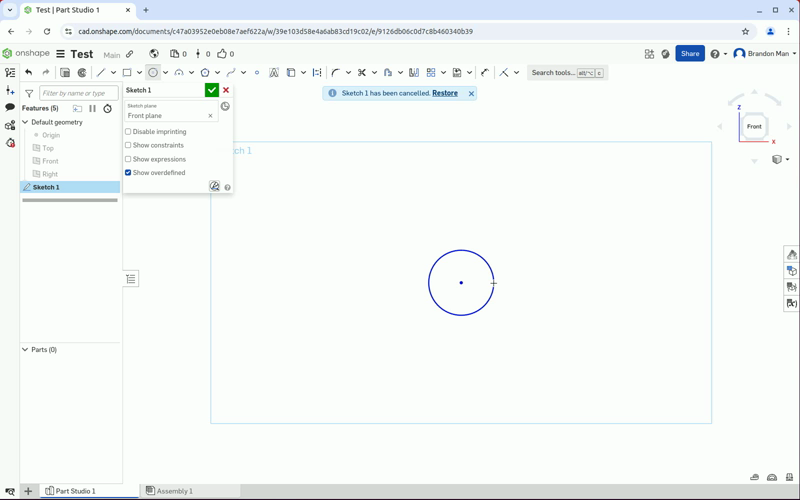
key_down(shift)
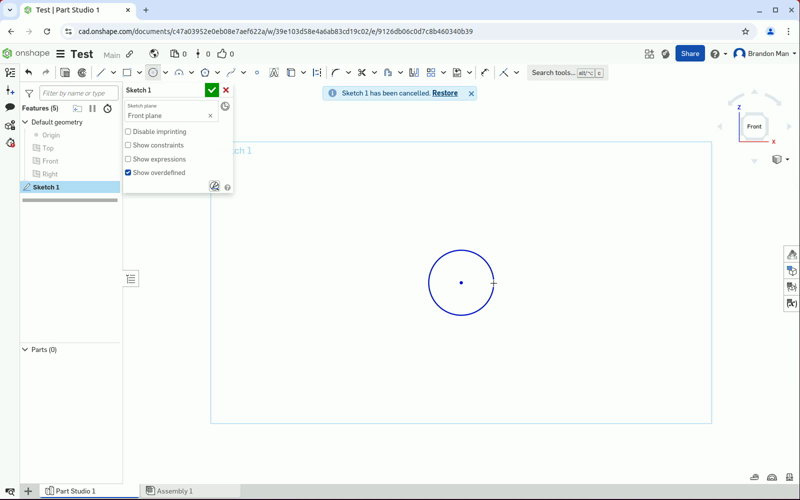
mouse_move(461, 282)
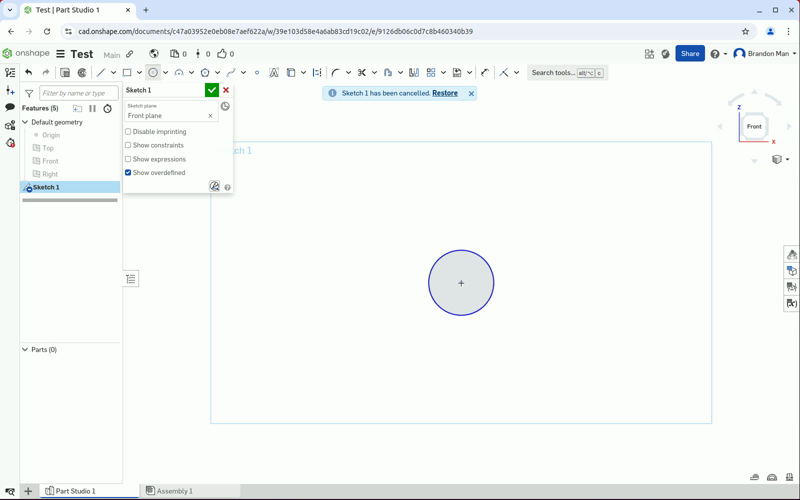
click(461, 282)
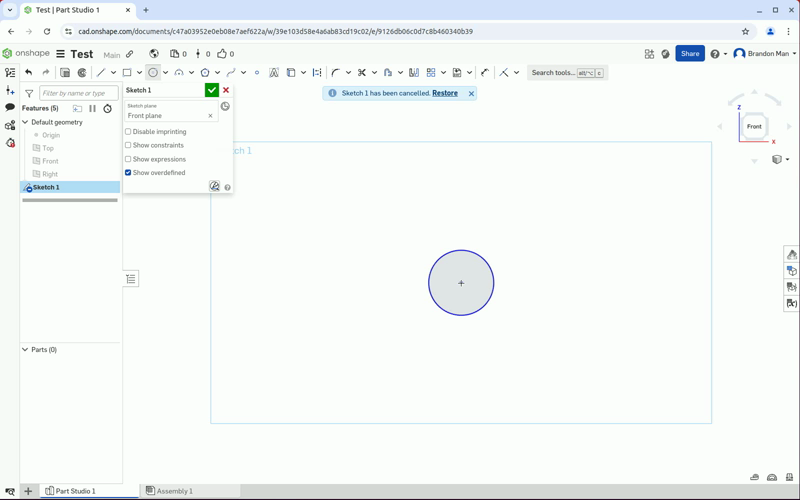
key_up(shift)
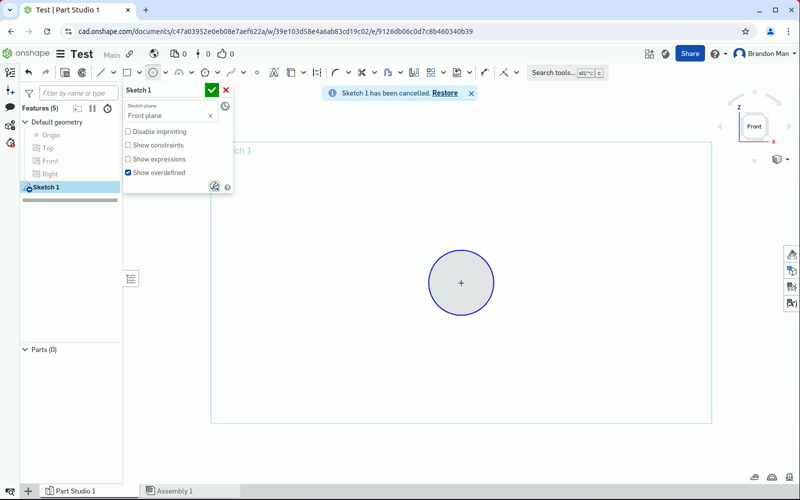
mouse_move(486, 282)
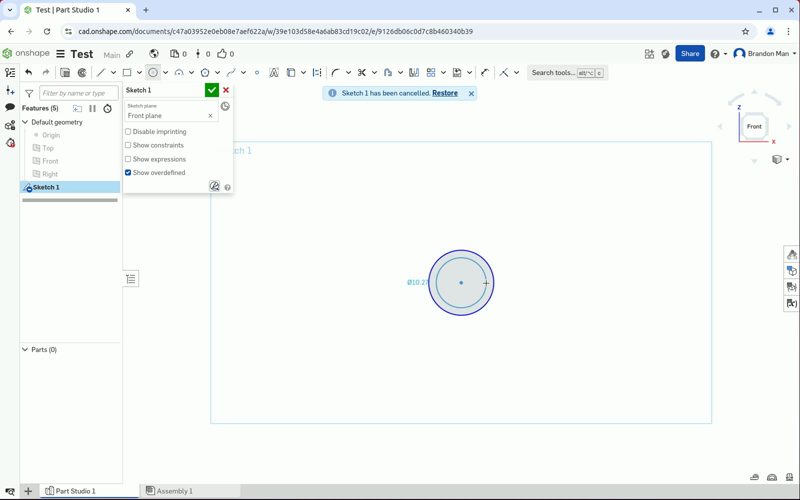
click(486, 282)
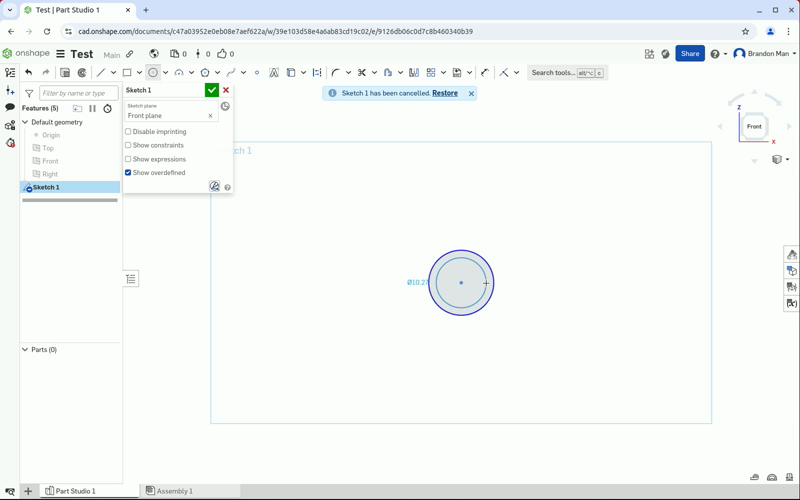
key(esc)
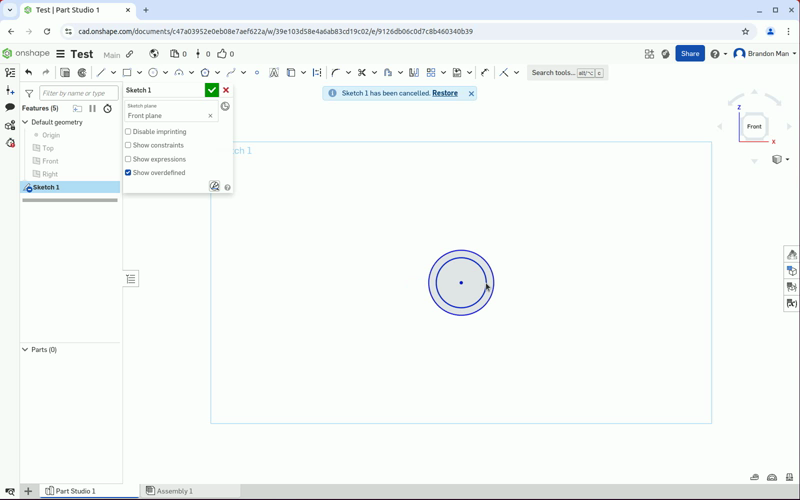
mouse_move(443, 306)
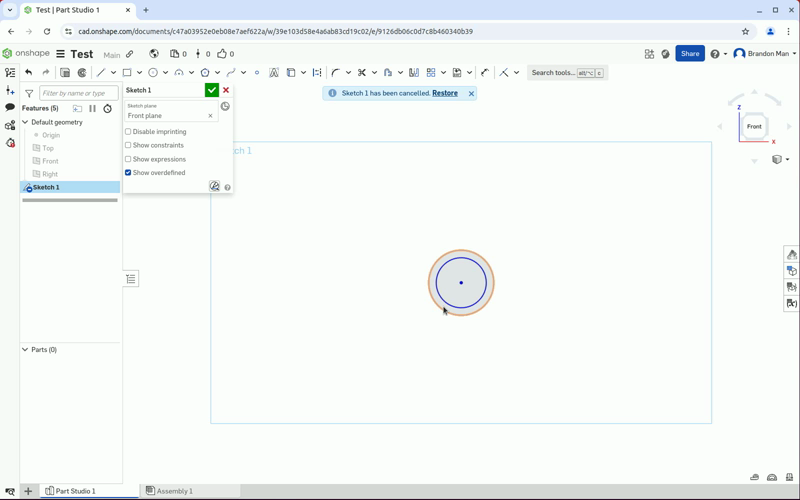
scroll(6)
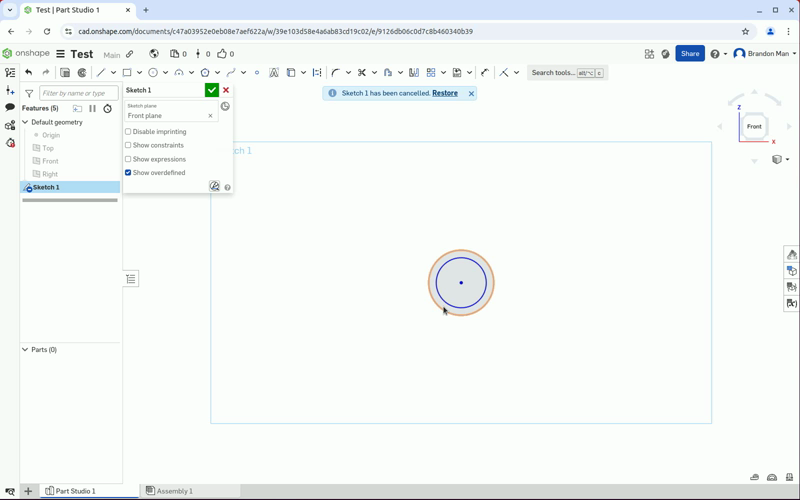
scroll(6)
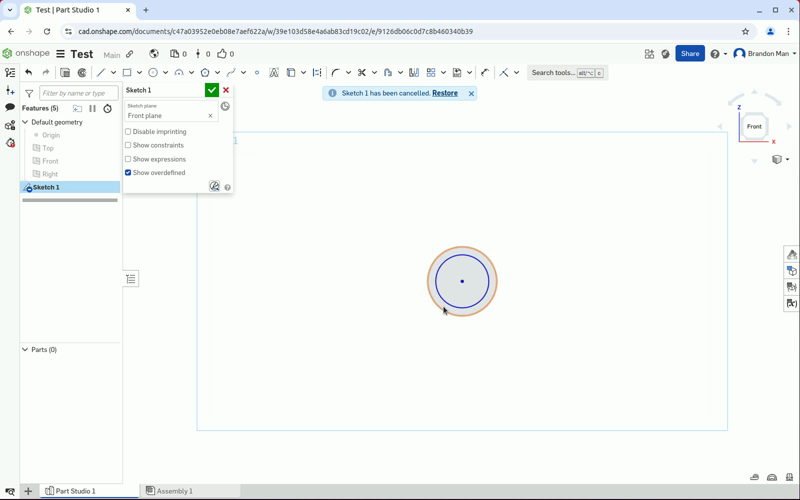
scroll(6)
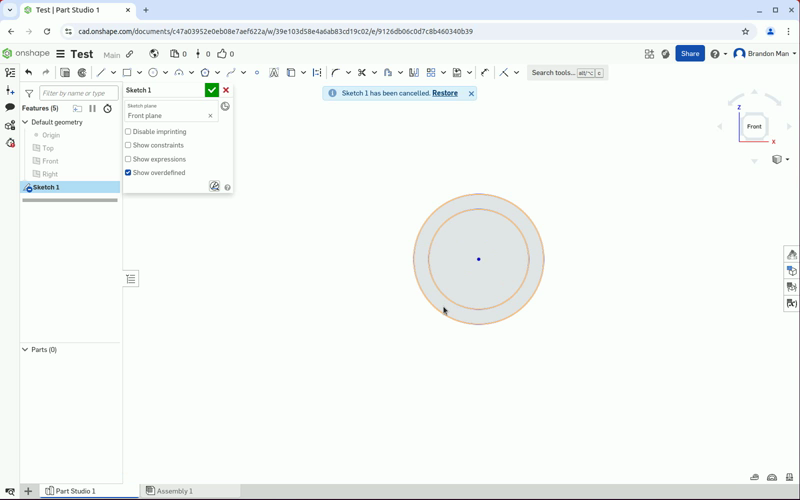
scroll(6)
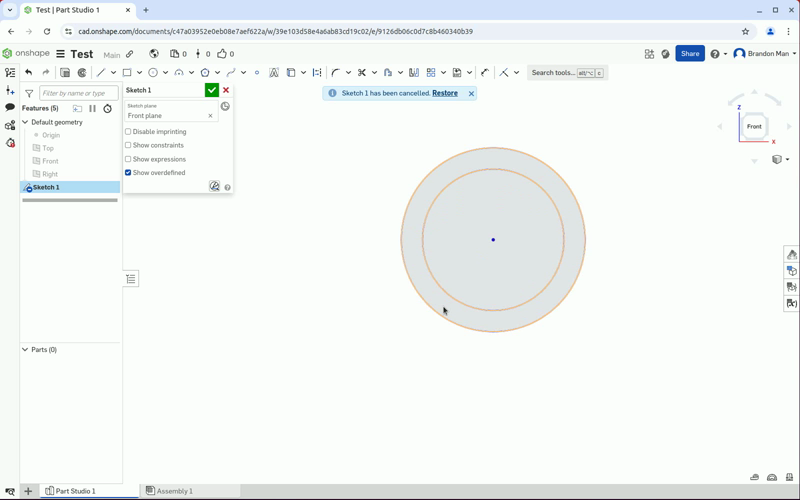
scroll(6)
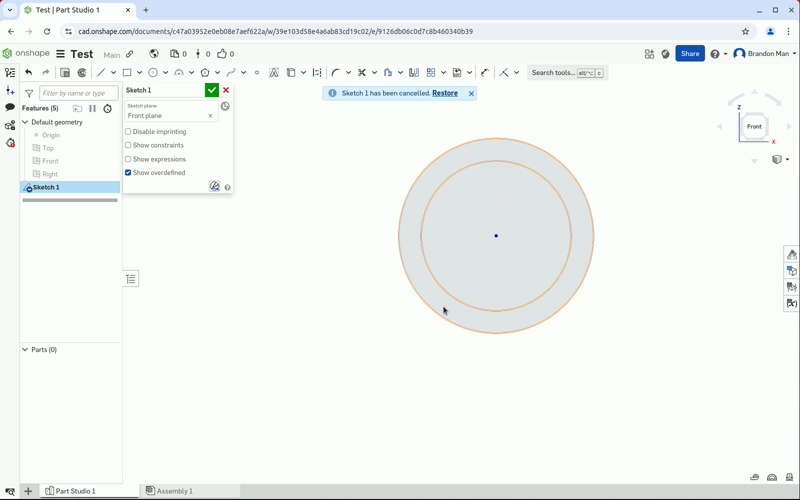
scroll(6)
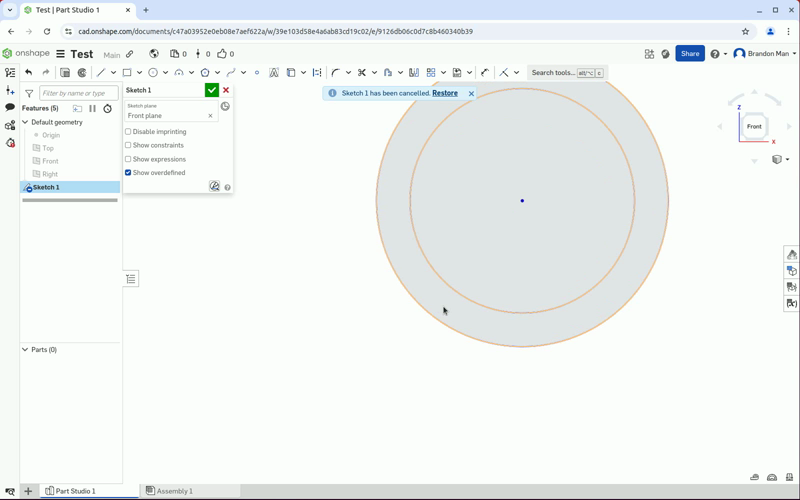
scroll(6)
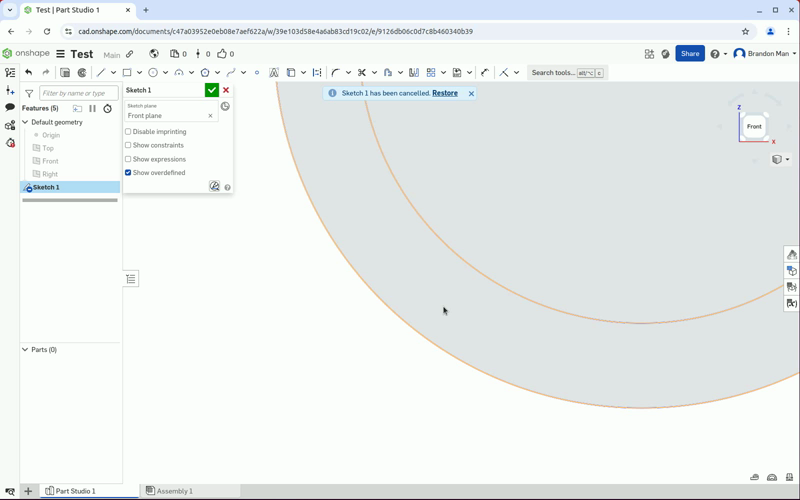
click(443, 306)
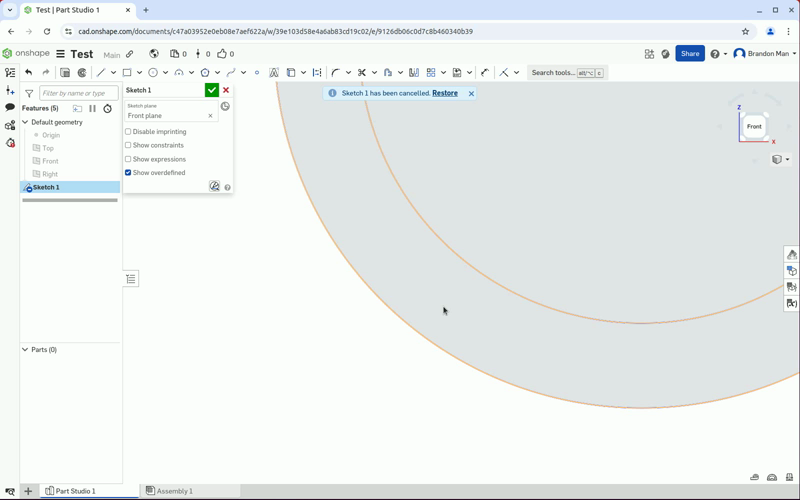
scroll(-6)
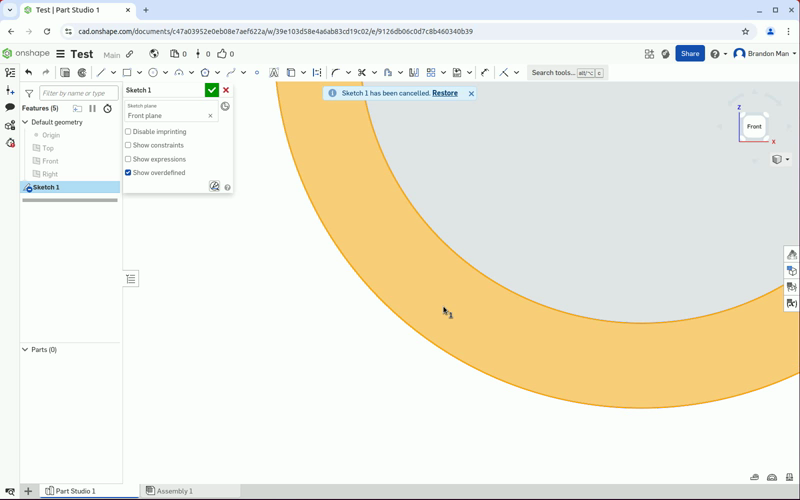
scroll(-6)
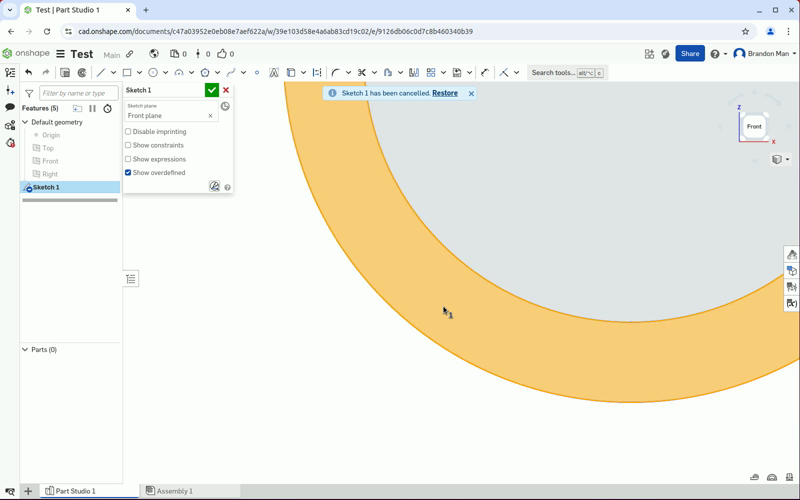
scroll(-6)
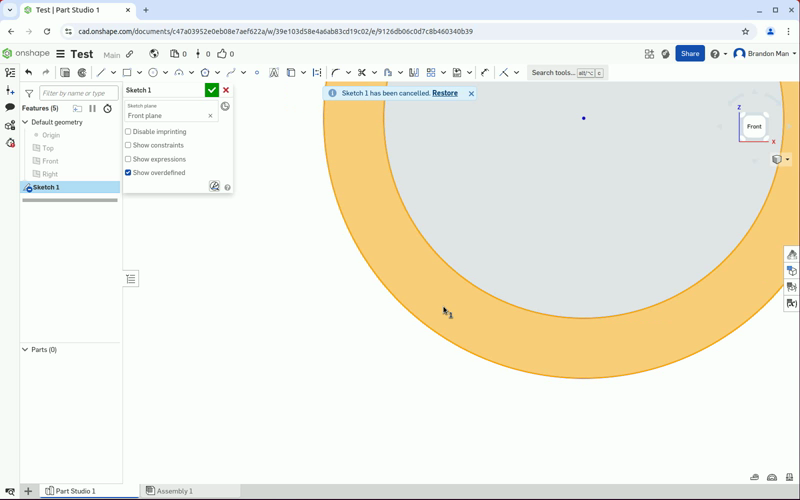
scroll(-6)
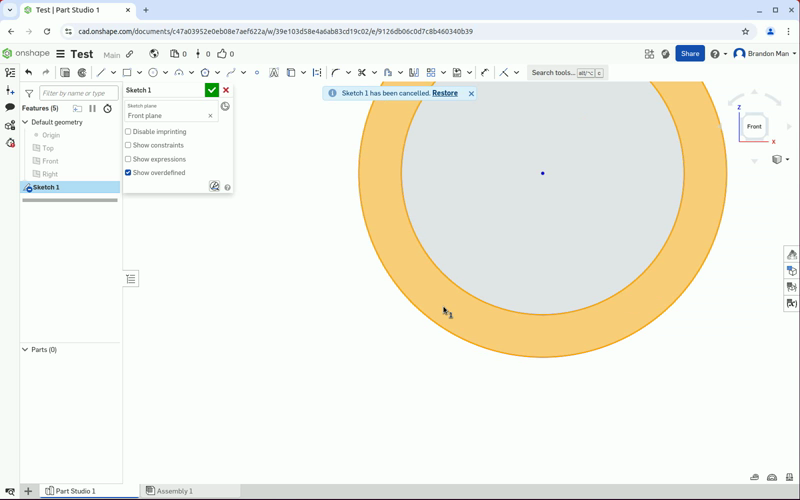
scroll(-6)
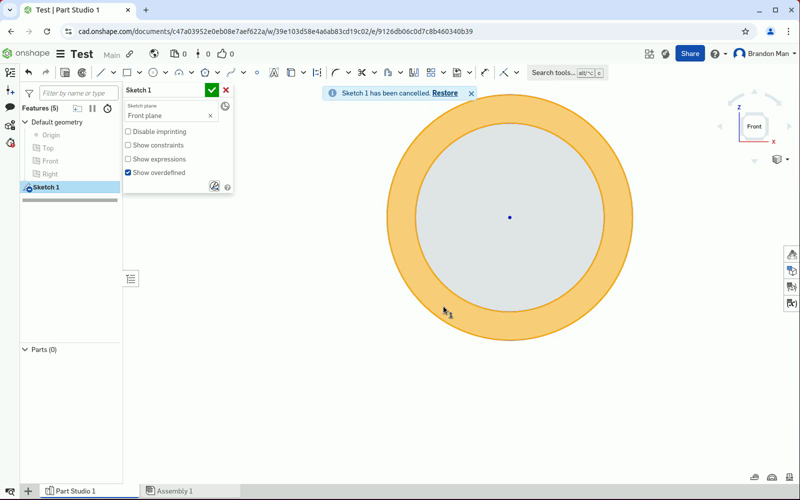
scroll(-6)
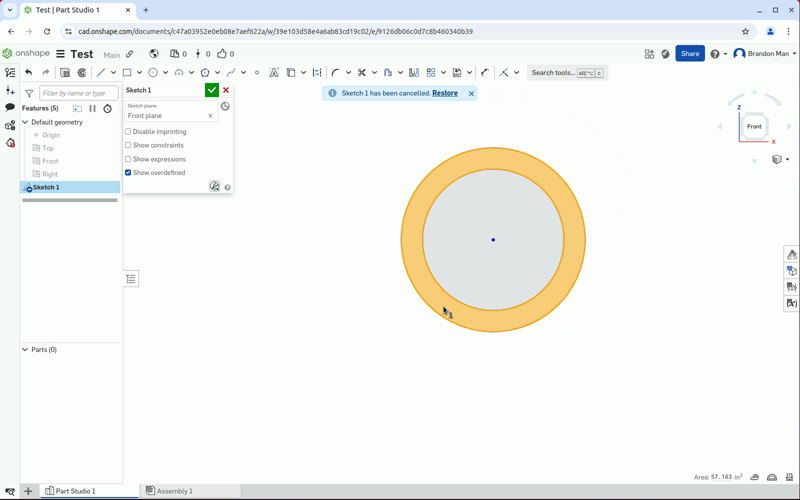
scroll(-6)
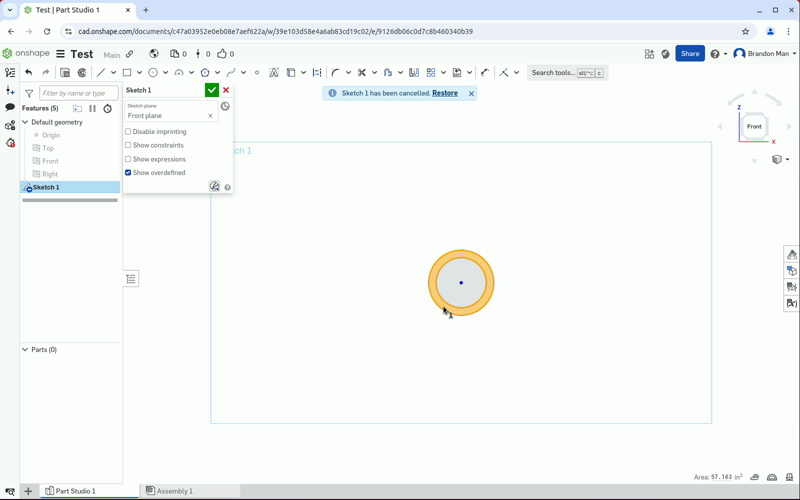
mouse_move(73, 352)
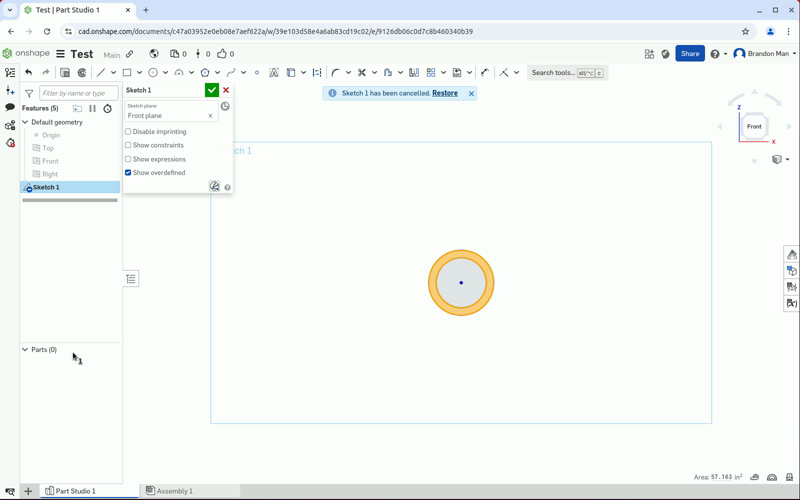
key(shift+y)
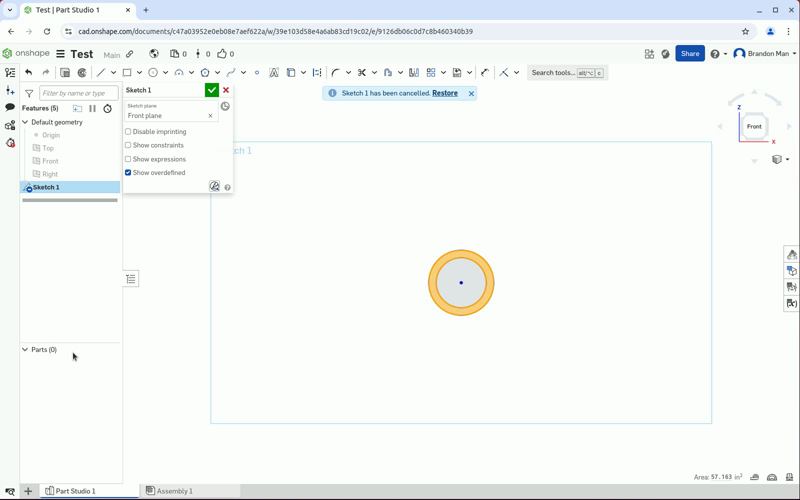
key(shift+e)
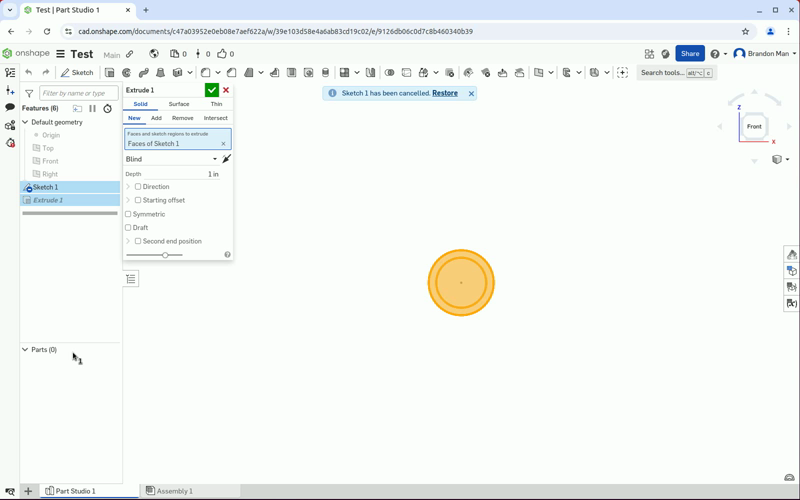
mouse_move(143, 106)
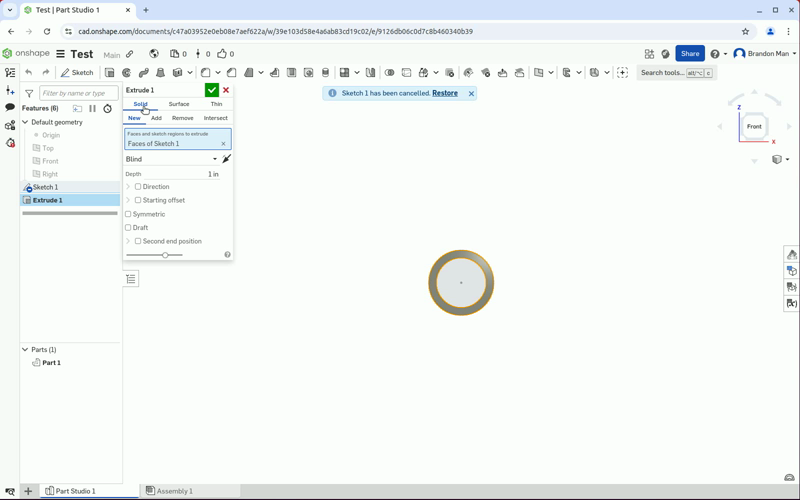
click(143, 106)
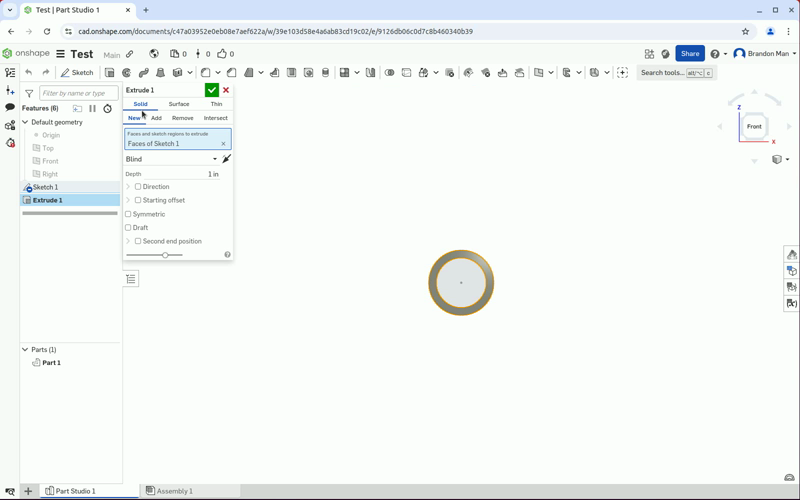
mouse_move(137, 120)
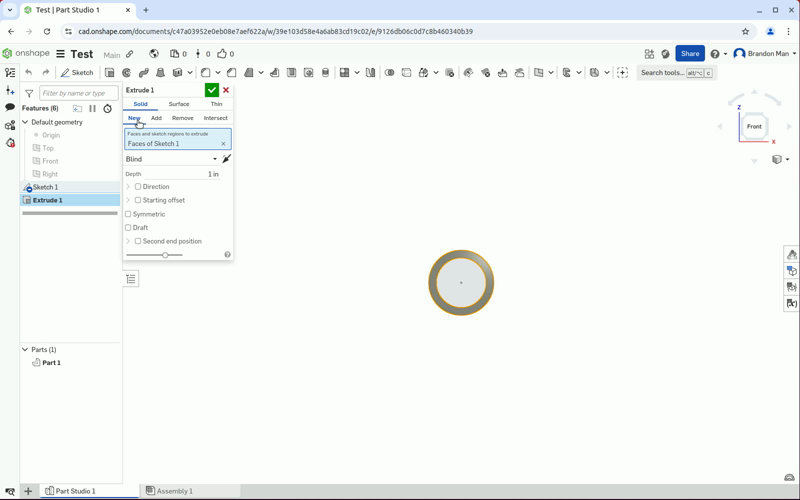
click(137, 120)
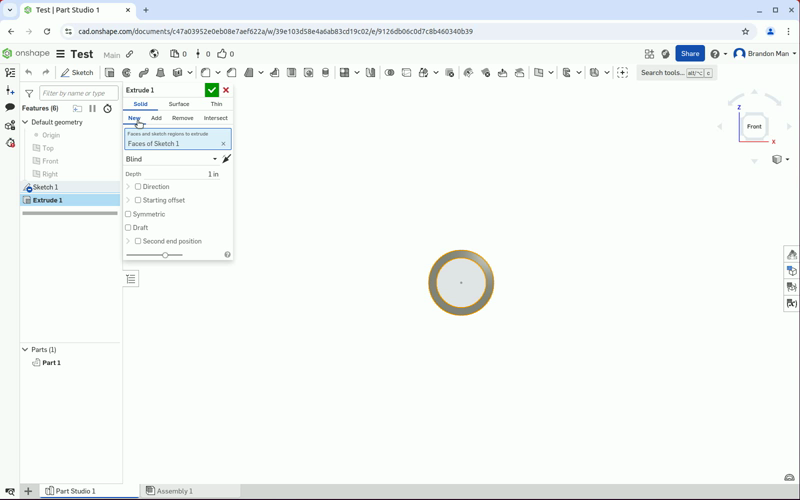
key(tab, 4)
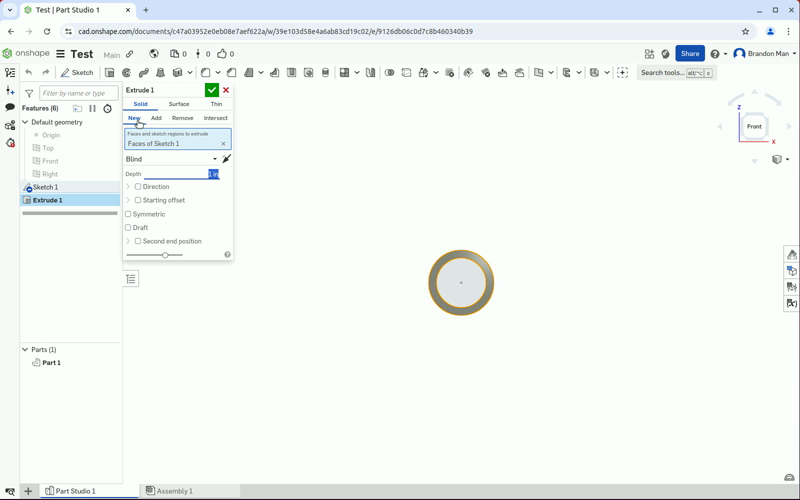
text(16.85)
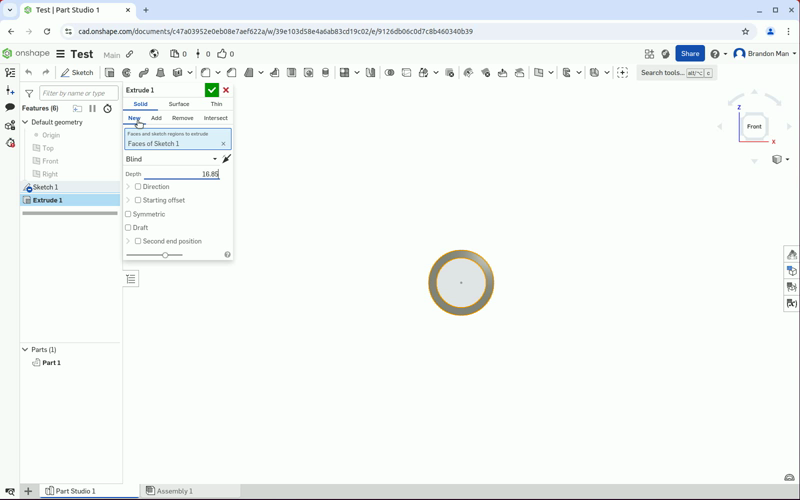
key(tab, 3)
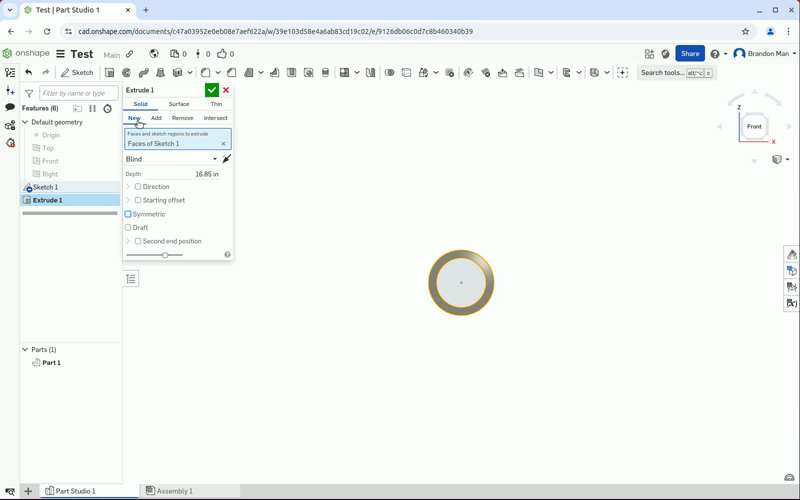
key(space)
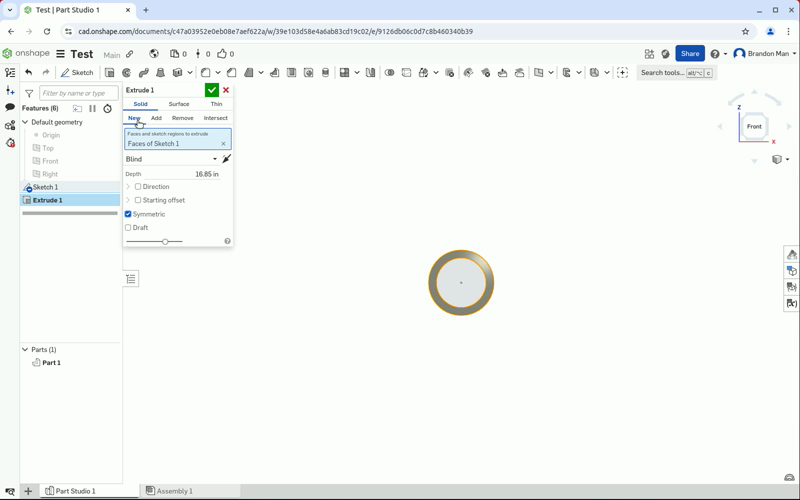
key(enter)
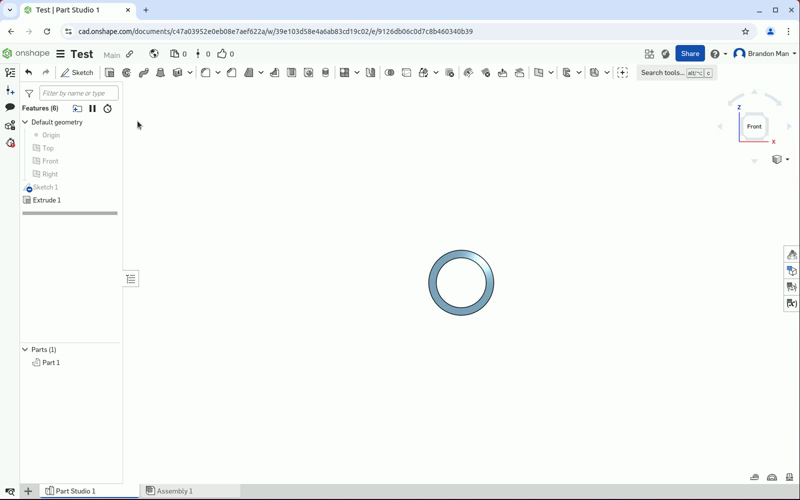
key(shift+h)
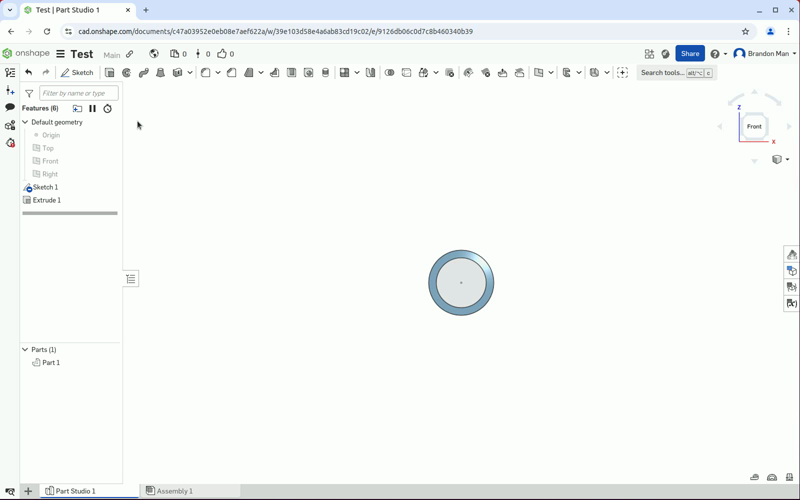
key(shift+h)
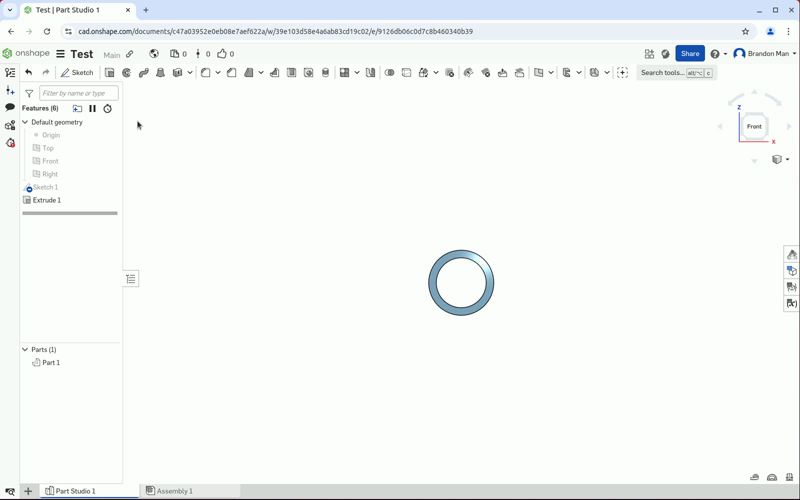
mouse_move(73, 189)
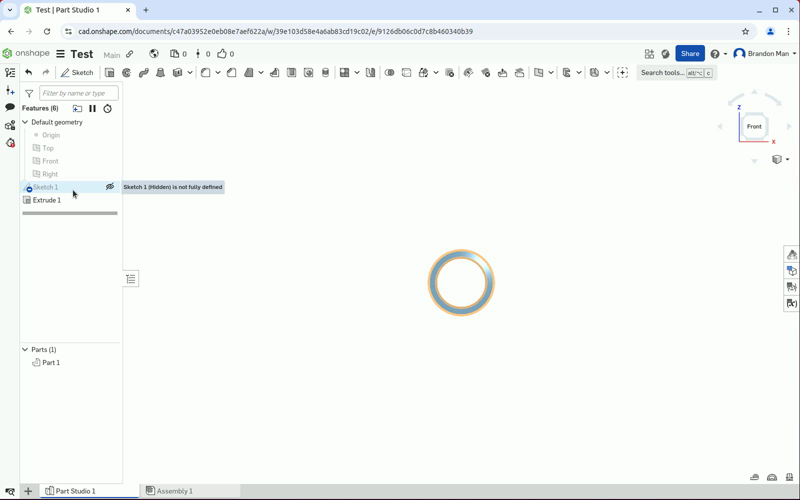
click(73, 189)
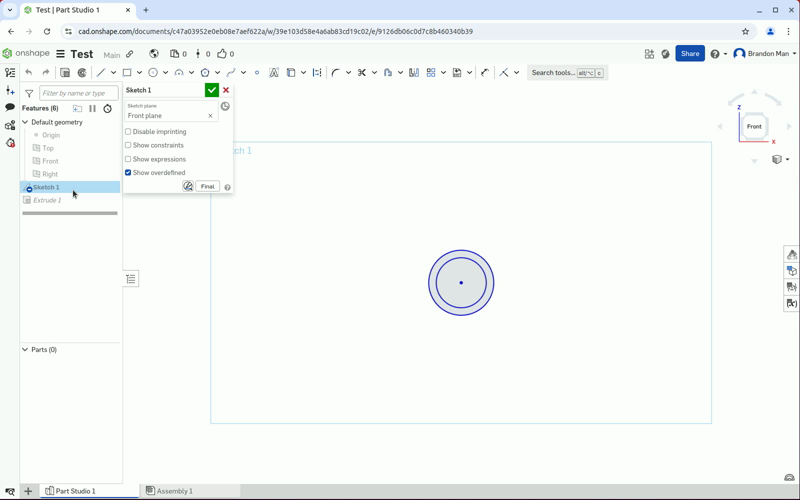
mouse_move(229, 92)
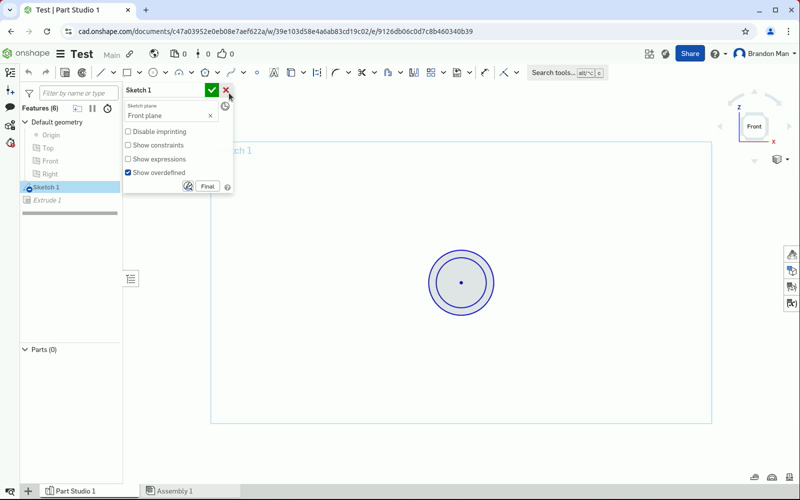
click(229, 92)
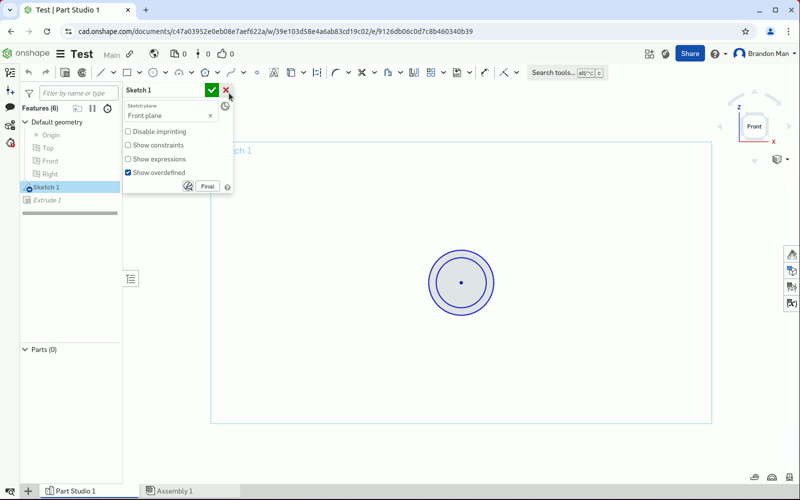
key(shift+s)
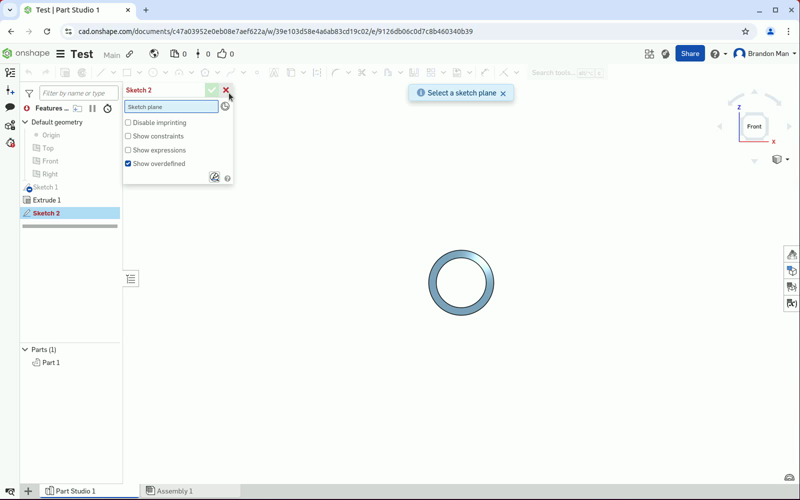
mouse_move(73, 163)
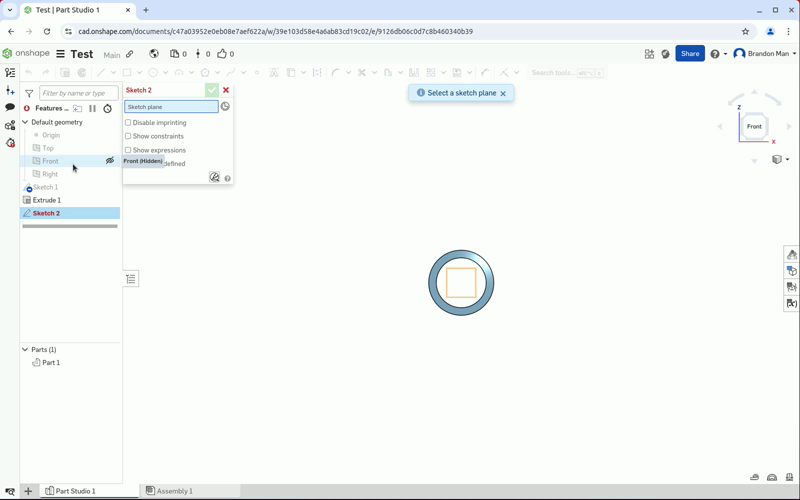
click(73, 163)
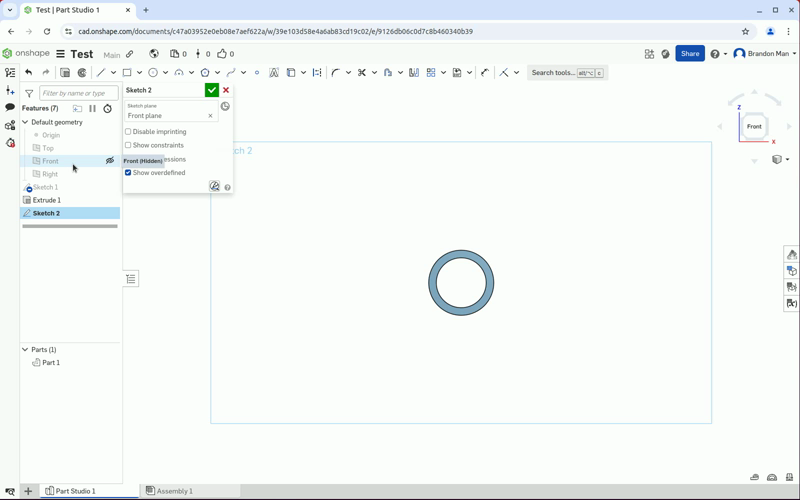
mouse_move(73, 352)
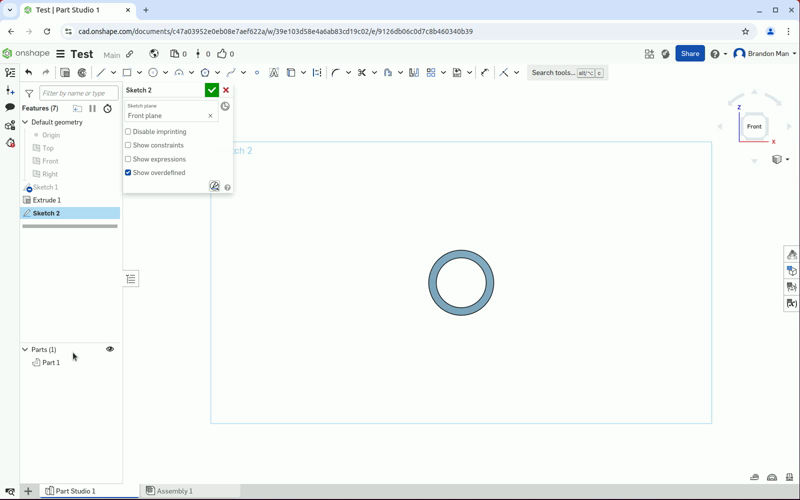
key(y)
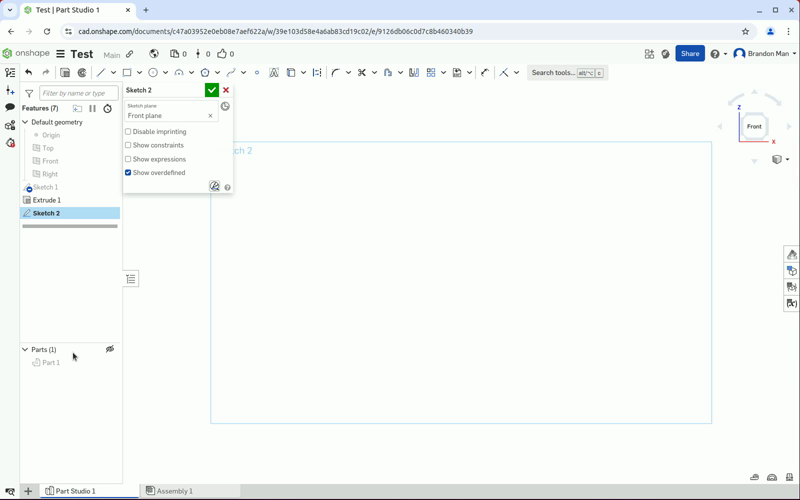
key(c)
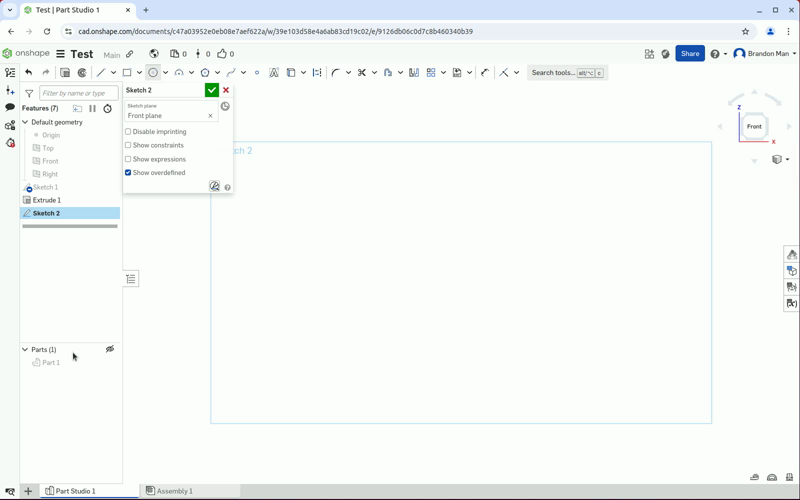
key_down(shift)
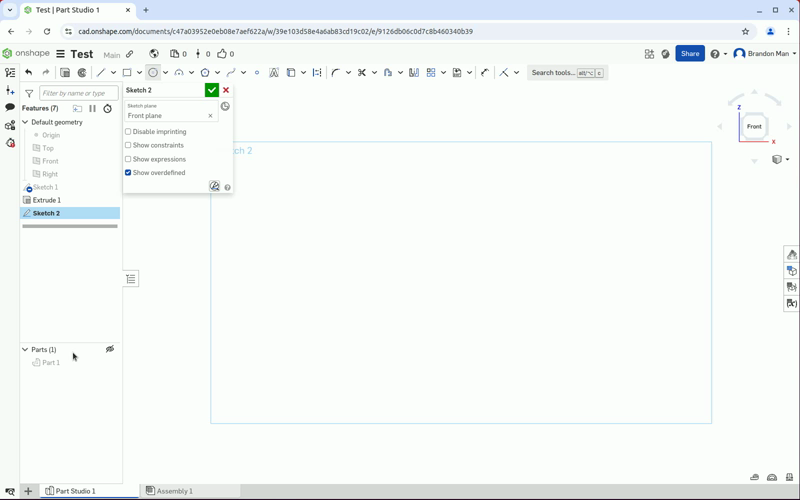
mouse_move(461, 282)
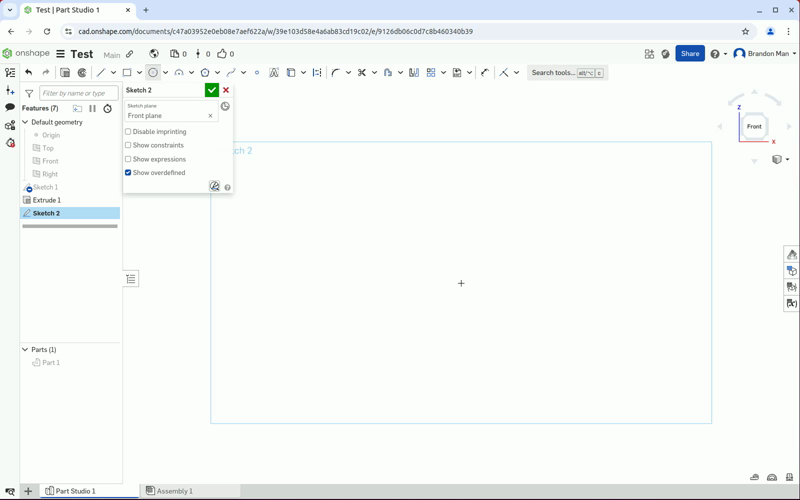
click(461, 282)
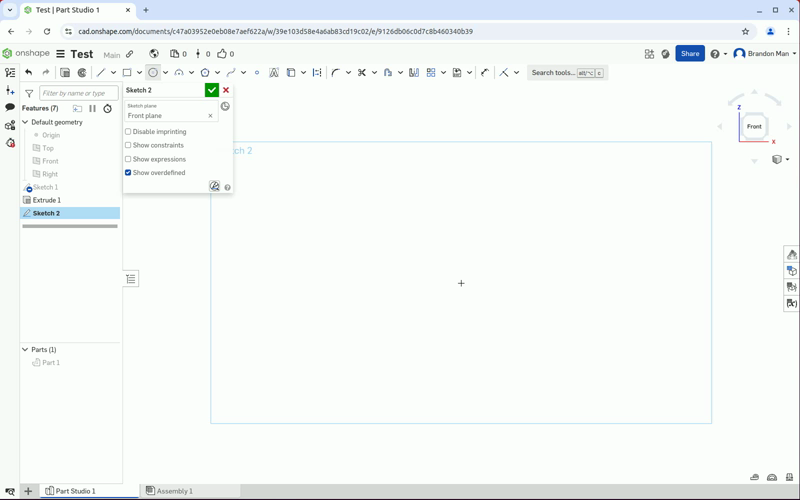
key_up(shift)
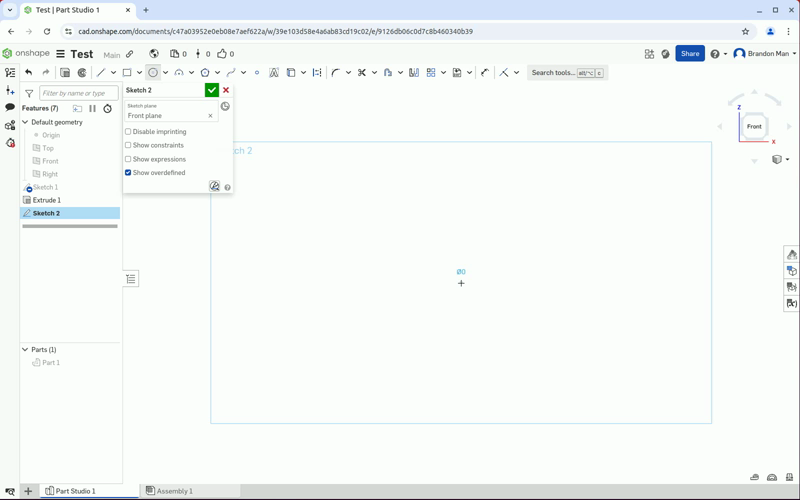
mouse_move(551, 282)
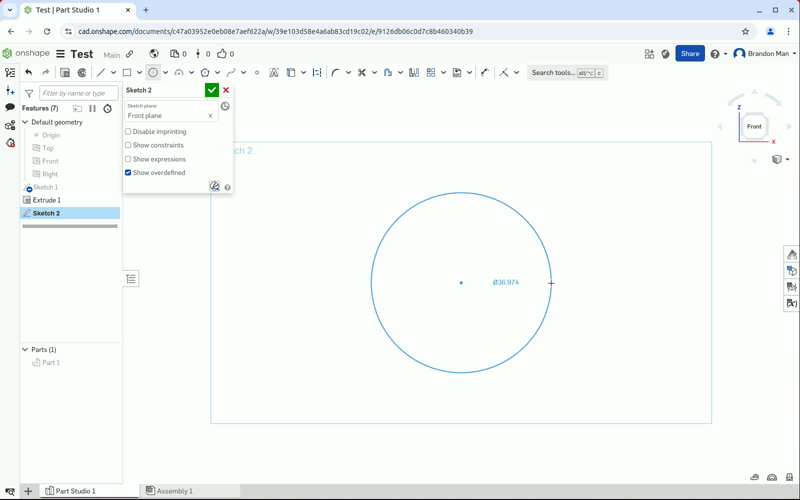
click(551, 282)
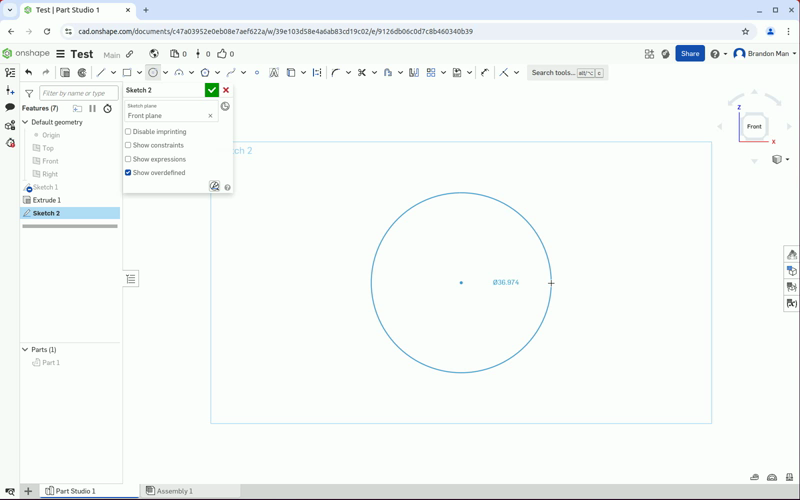
key(esc)
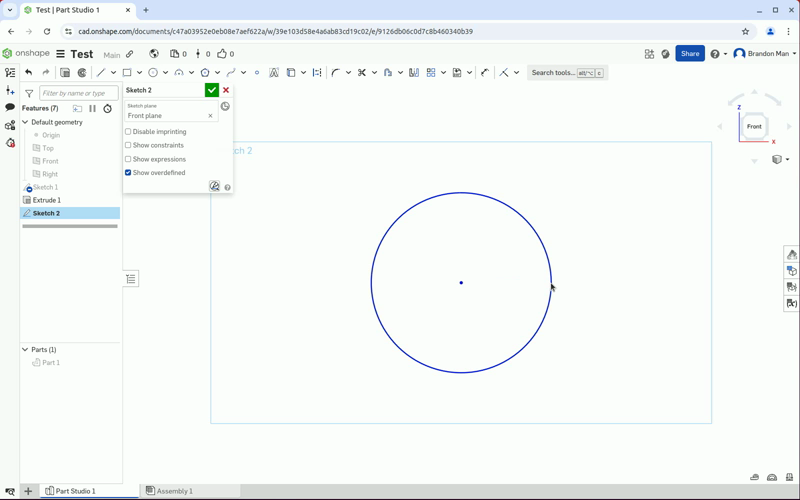
key(c)
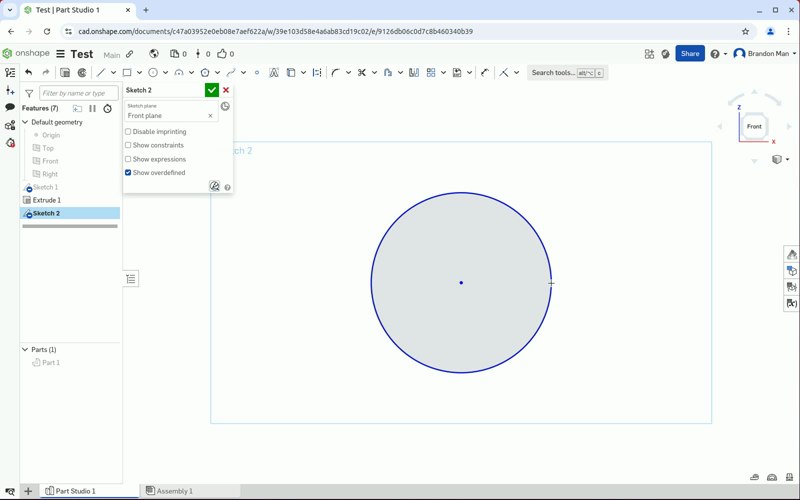
key_down(shift)
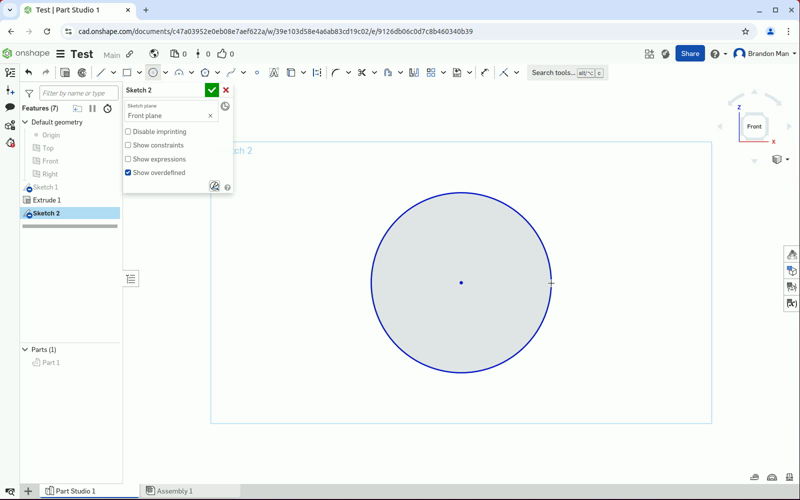
mouse_move(461, 282)
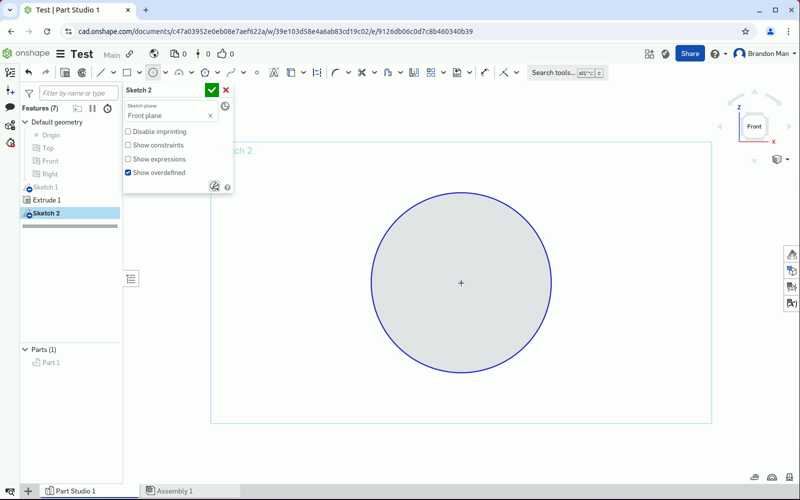
click(461, 282)
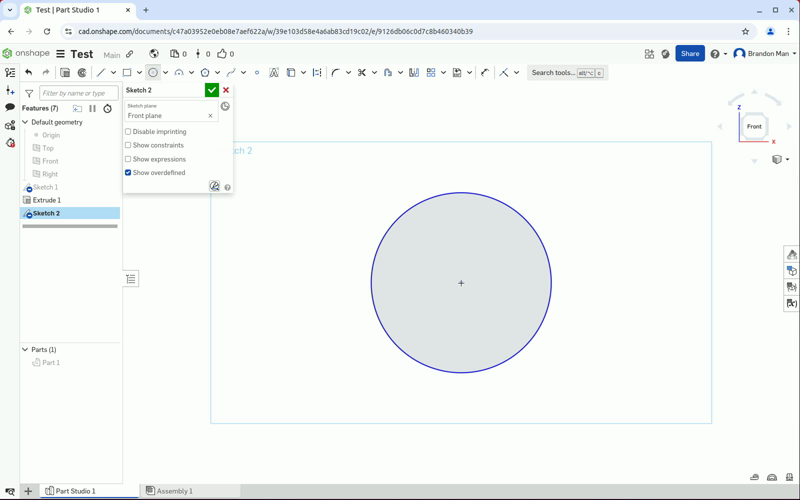
key_up(shift)
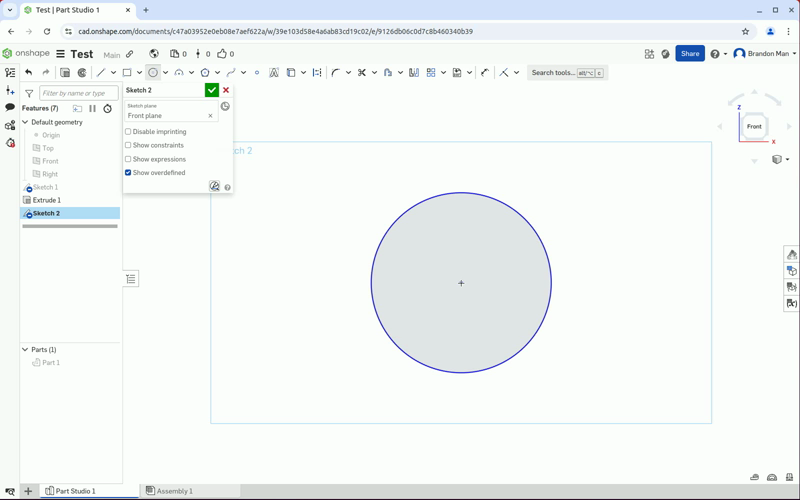
mouse_move(543, 282)
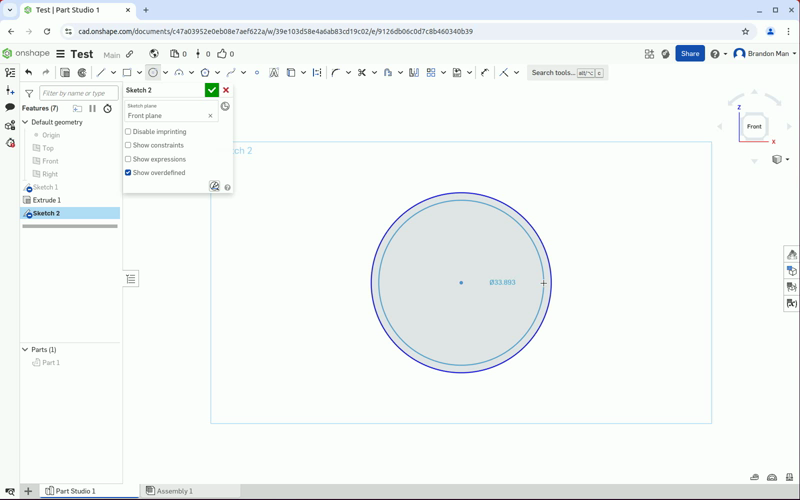
click(543, 282)
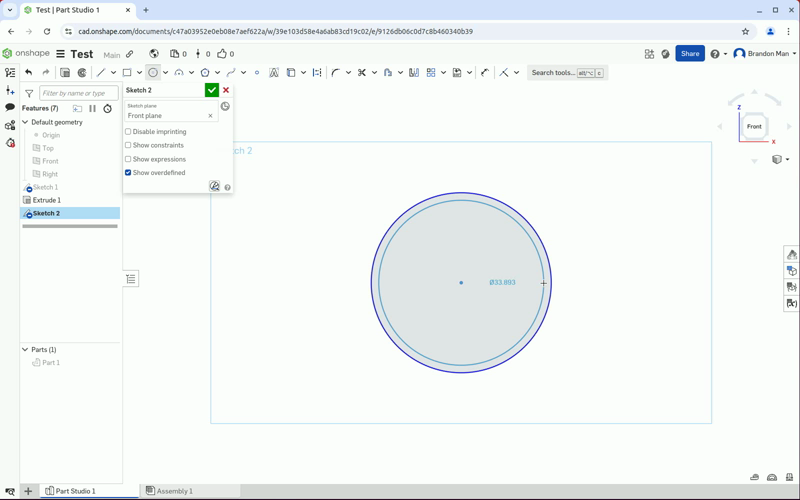
key(esc)
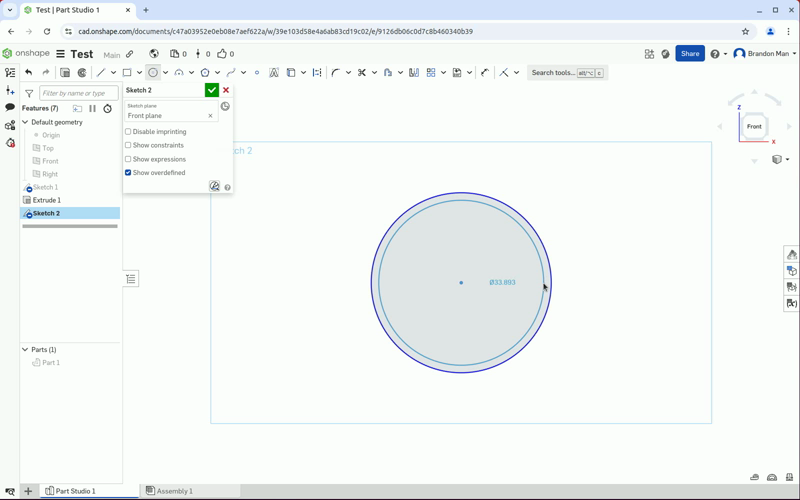
mouse_move(411, 351)
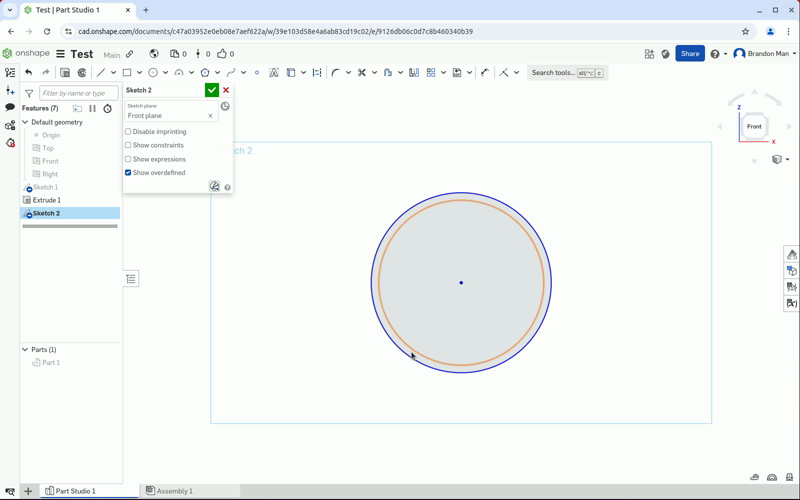
click(411, 351)
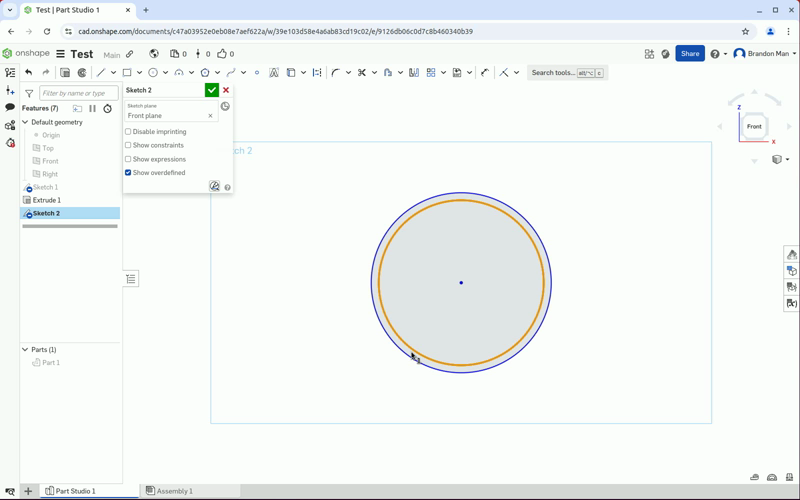
mouse_move(73, 352)
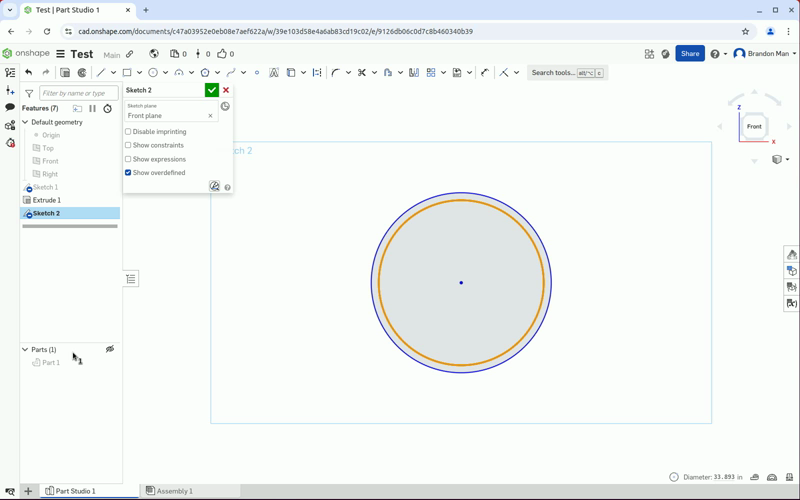
key(shift+y)
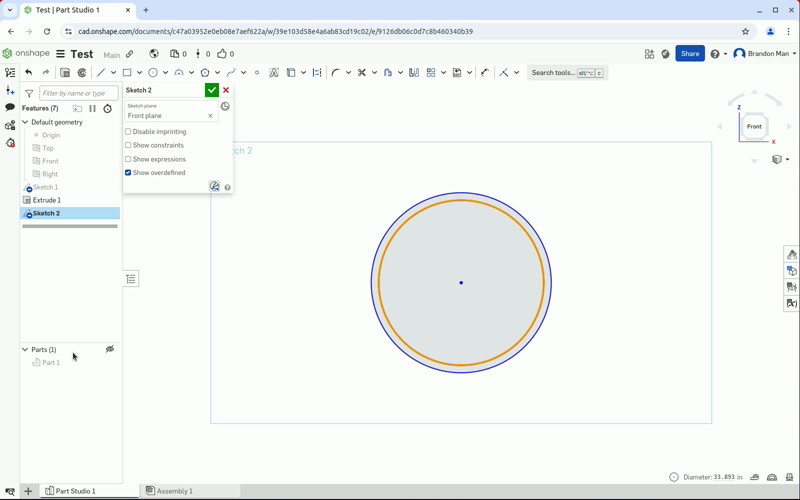
key(shift+e)
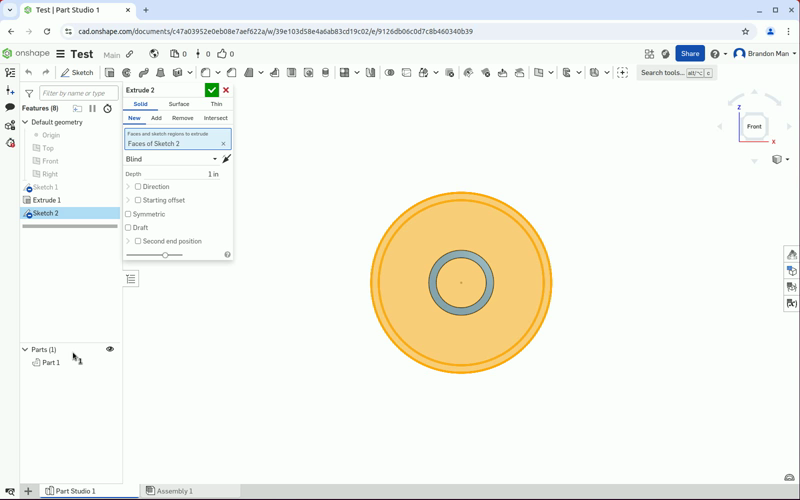
mouse_move(143, 106)
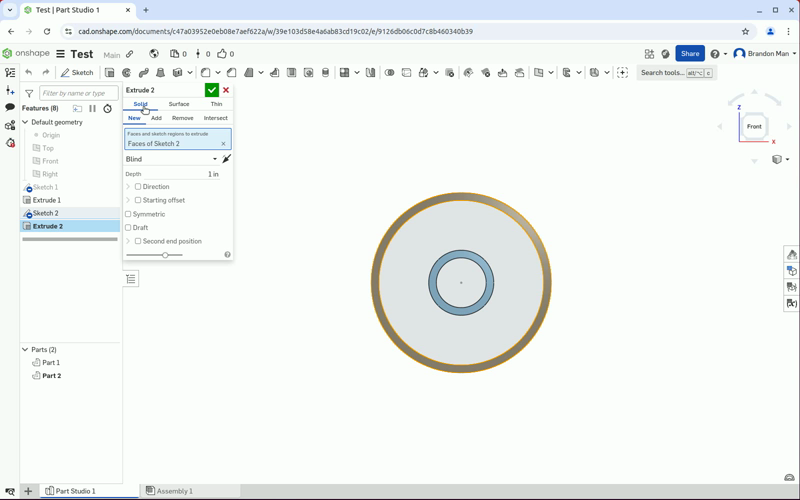
click(143, 106)
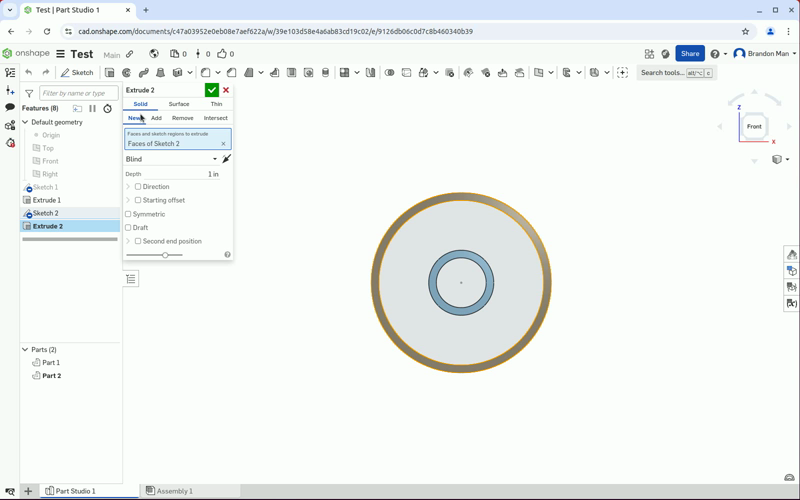
mouse_move(137, 120)
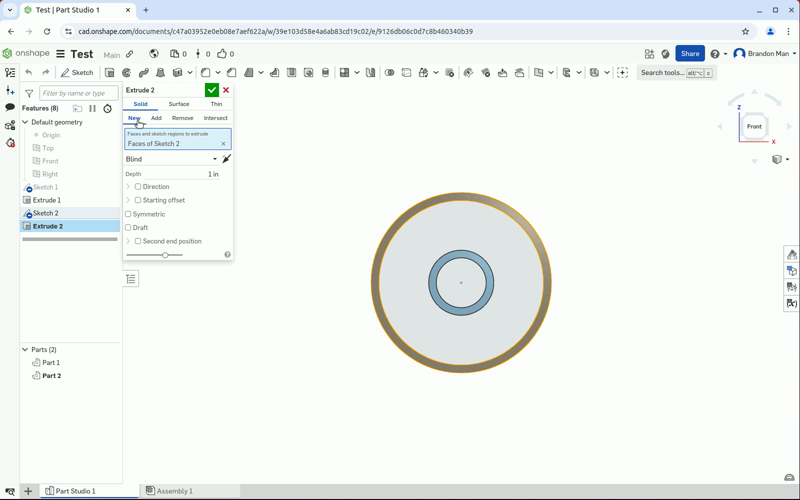
click(137, 120)
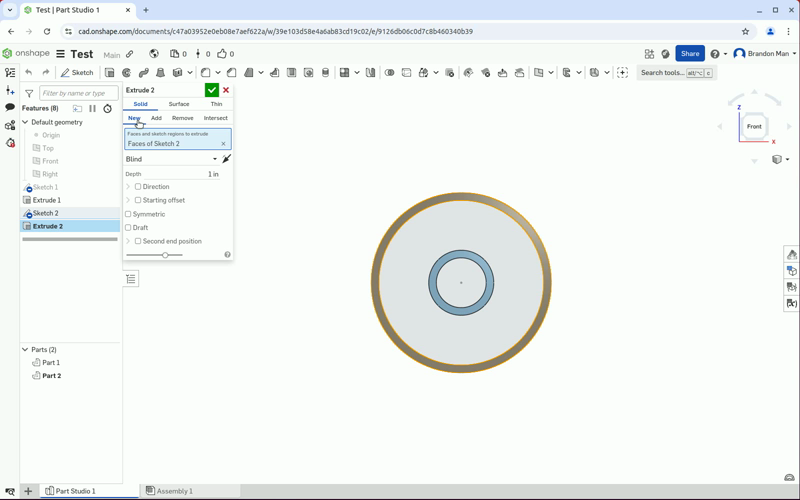
key(tab, 4)
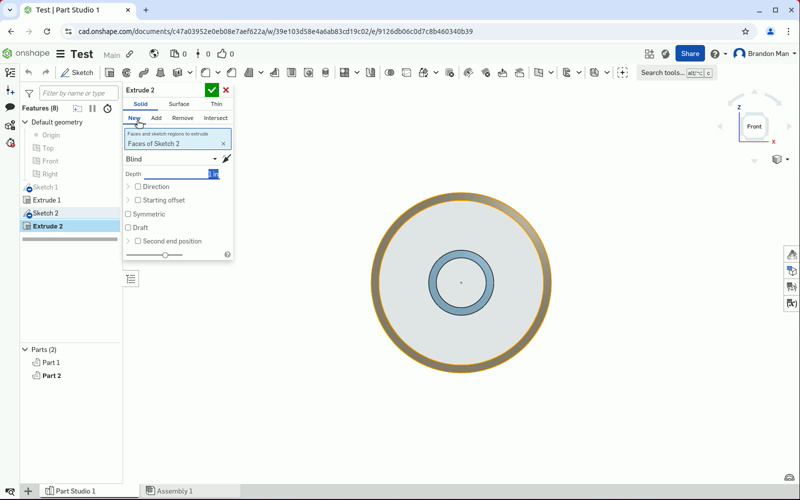
text(16.85)
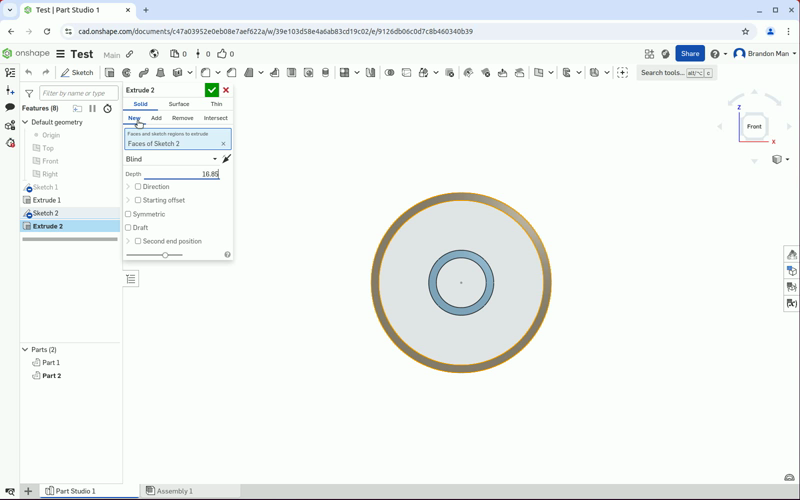
key(tab, 3)
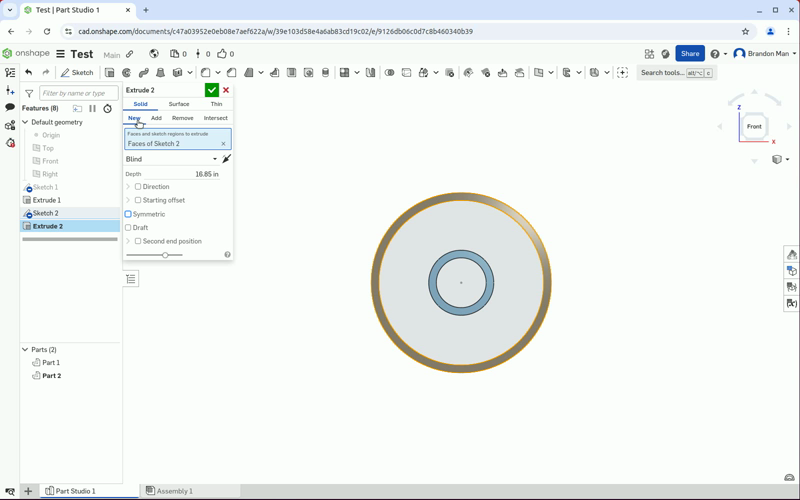
key(space)
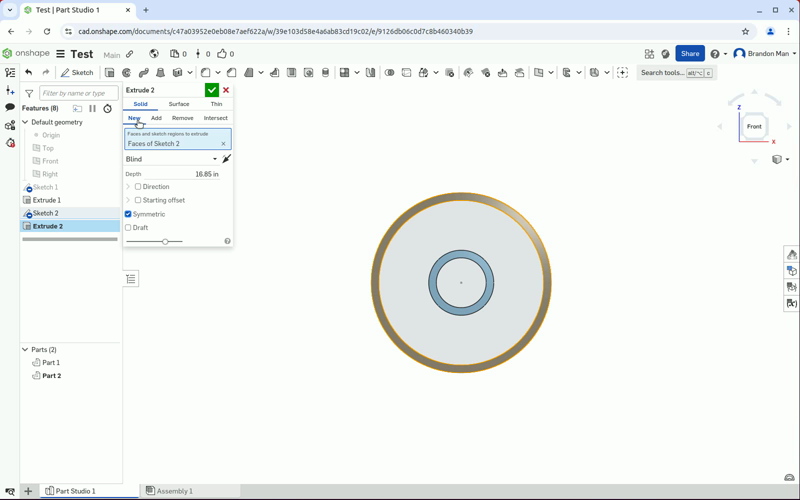
key(enter)
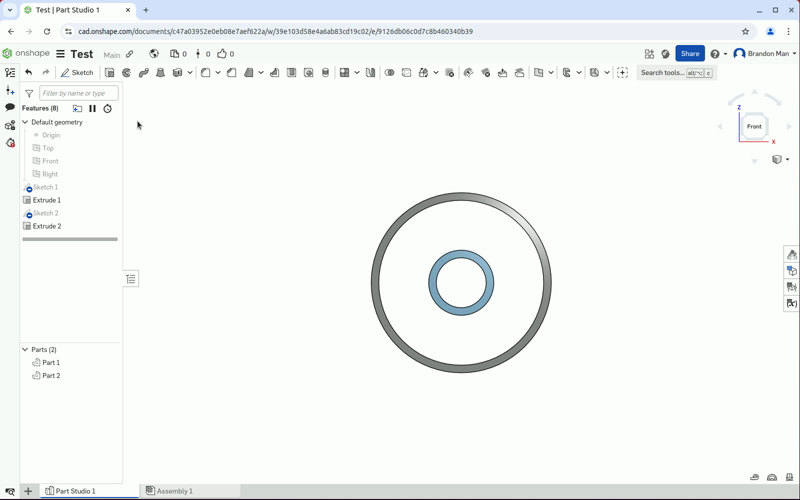
key(shift+h)
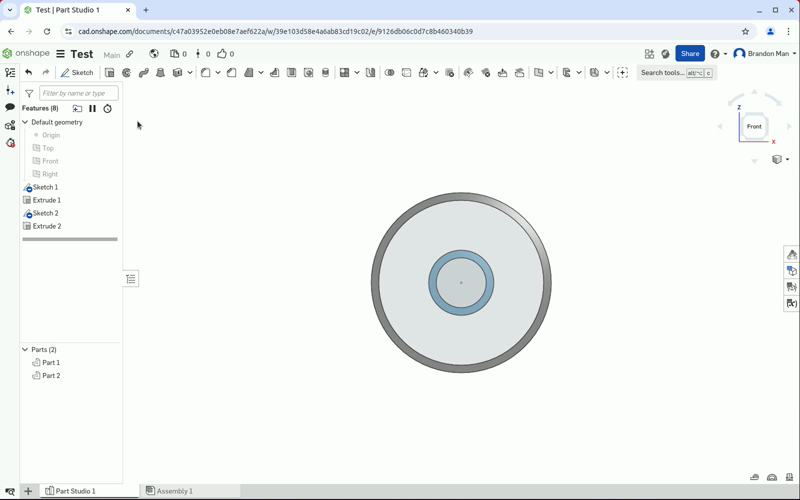
key(shift+h)
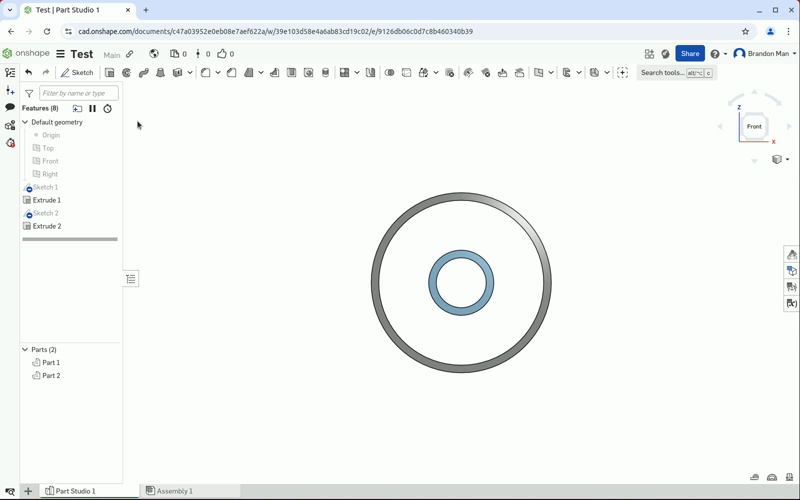
mouse_move(73, 189)
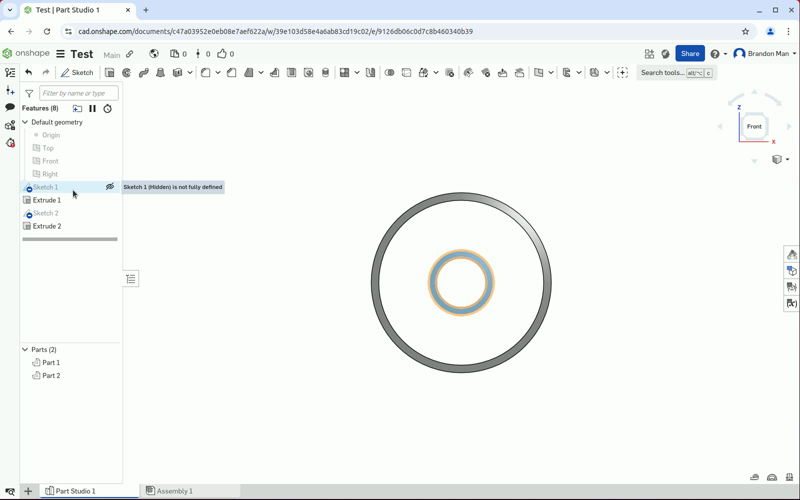
click(73, 189)
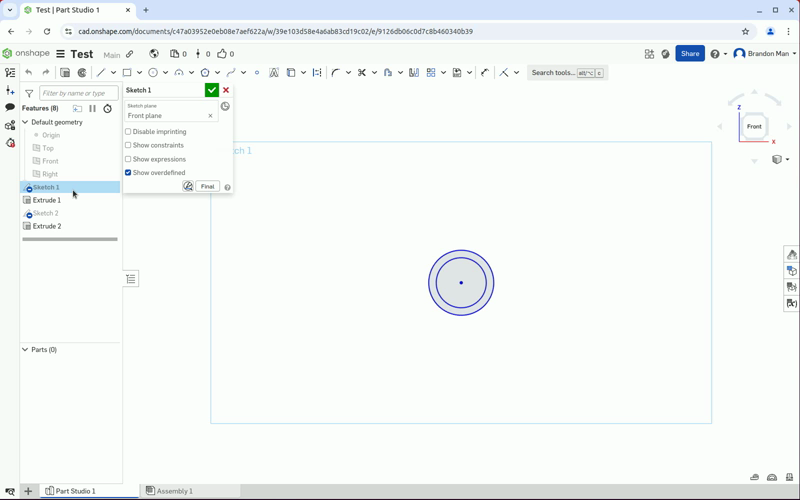
mouse_move(229, 92)
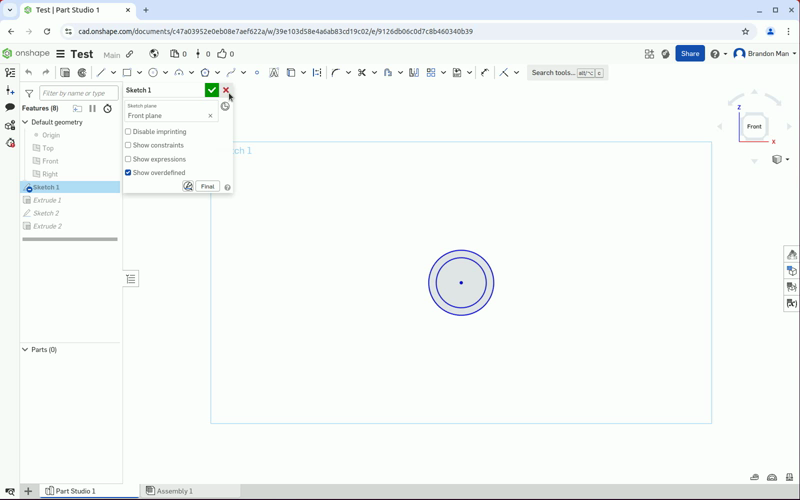
click(229, 92)
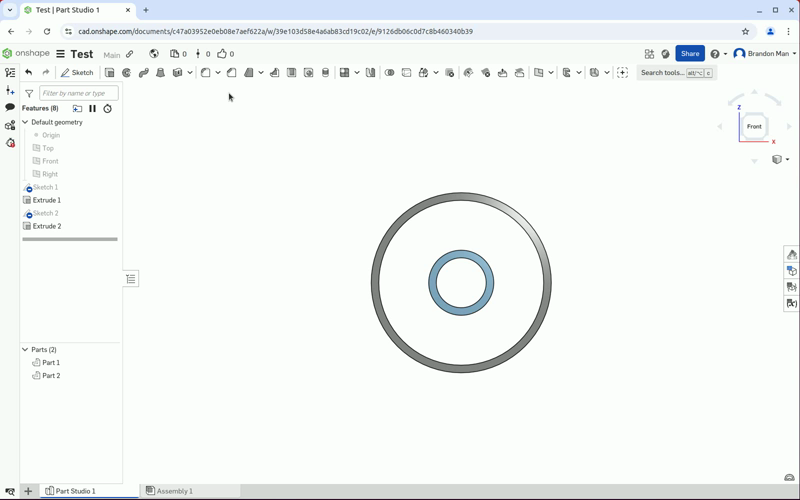
mouse_move(541, 75)
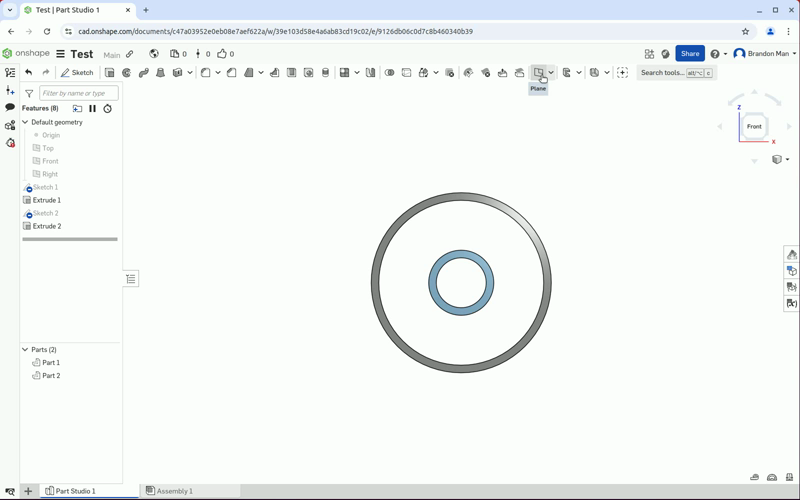
click(541, 75)
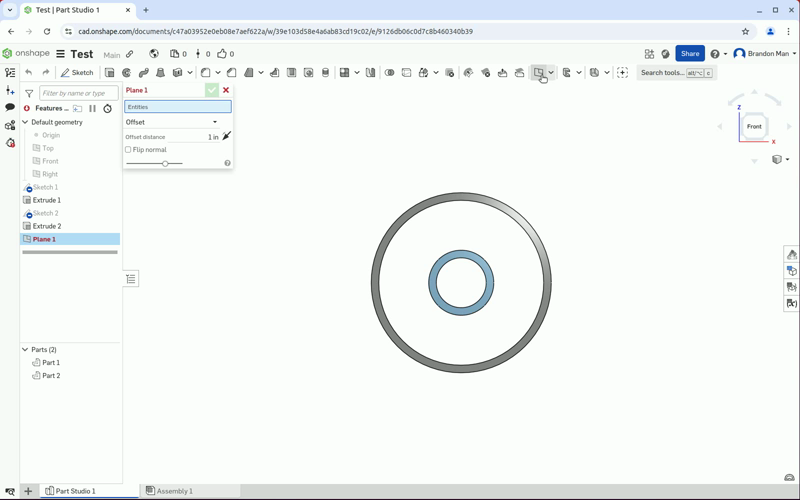
mouse_move(73, 163)
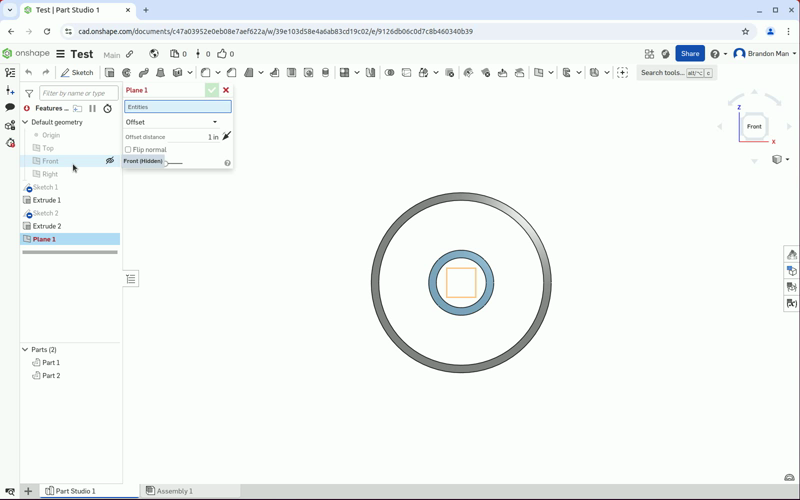
click(73, 163)
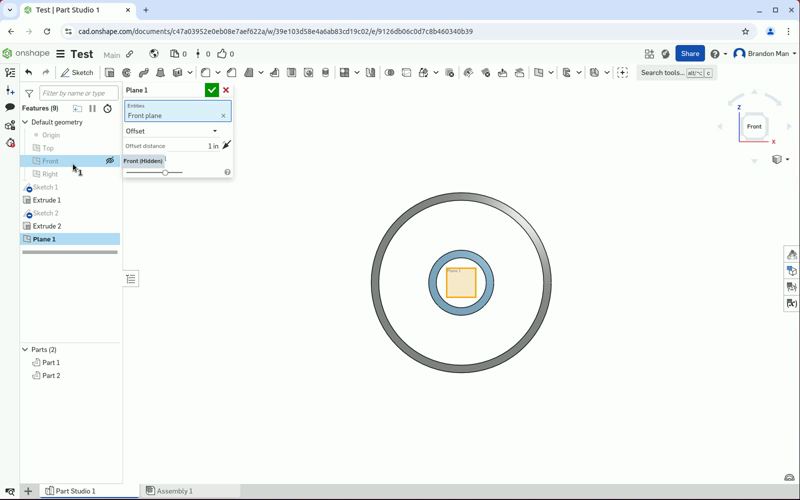
key(tab, 2)
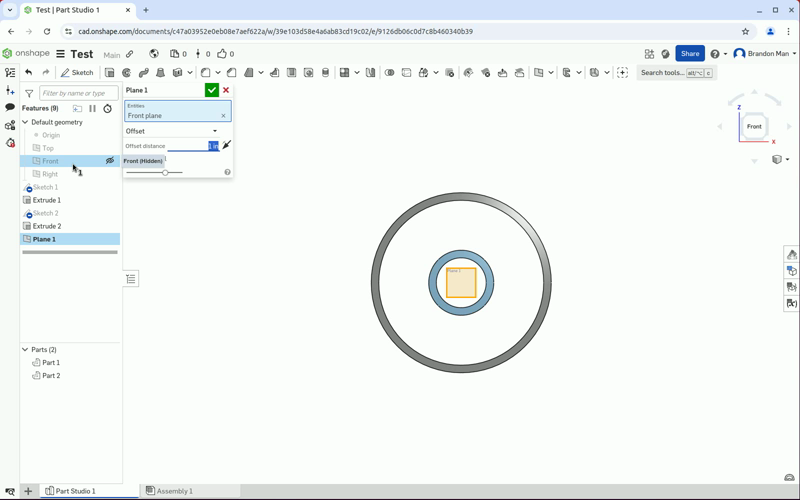
text(8.411)
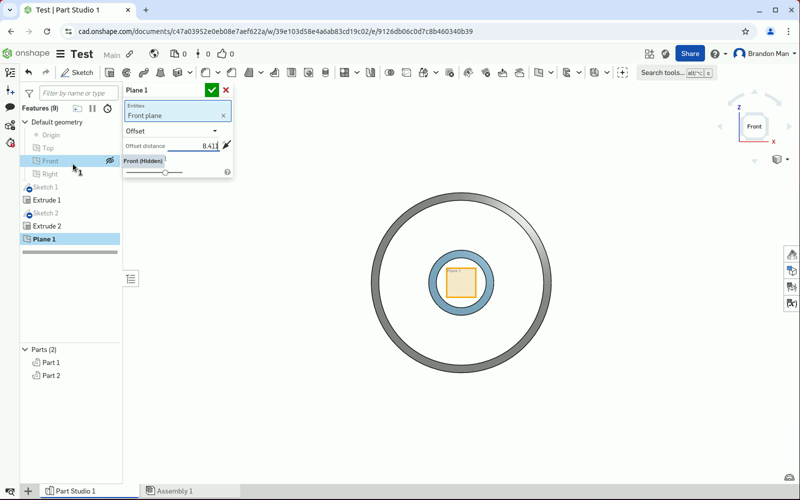
key(enter, 2)
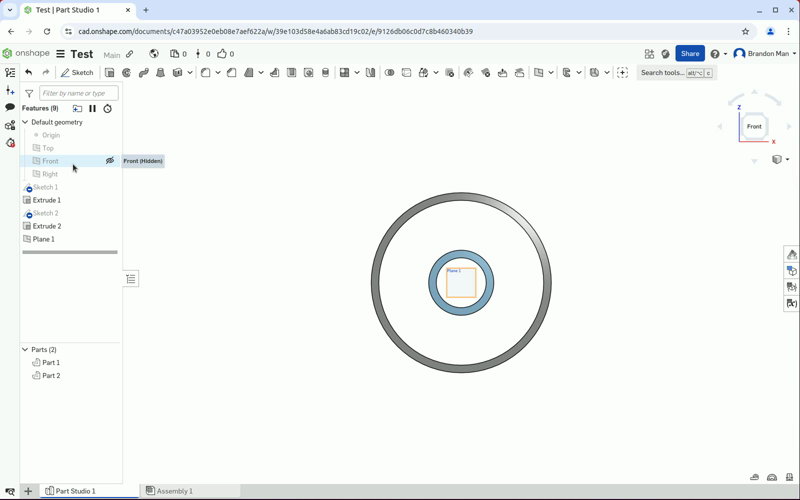
key(shift+s)
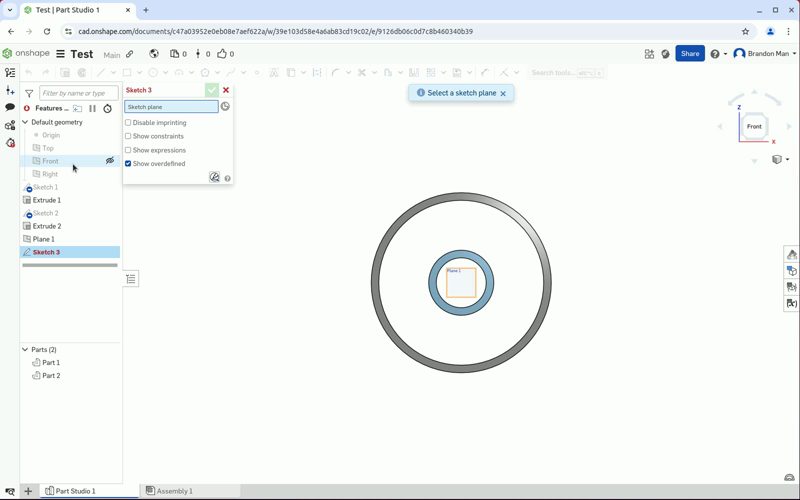
mouse_move(73, 241)
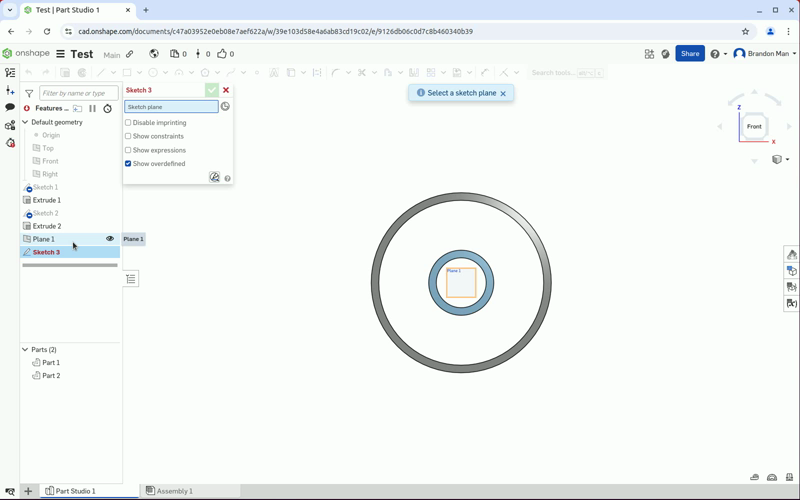
click(73, 241)
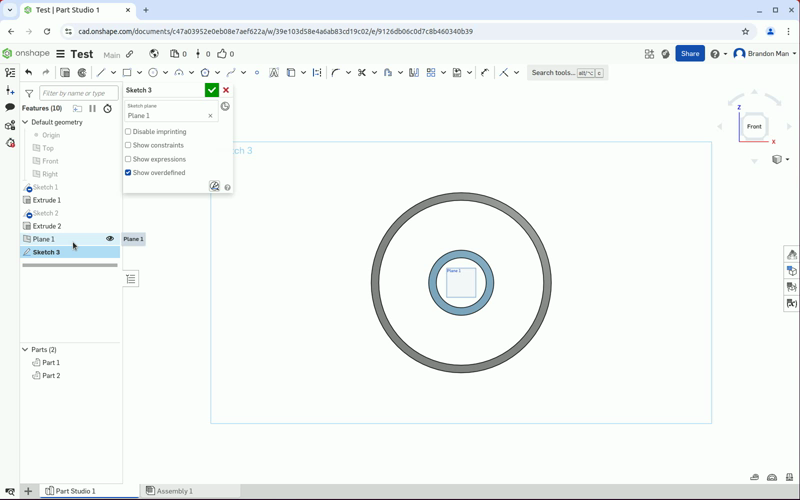
mouse_move(73, 352)
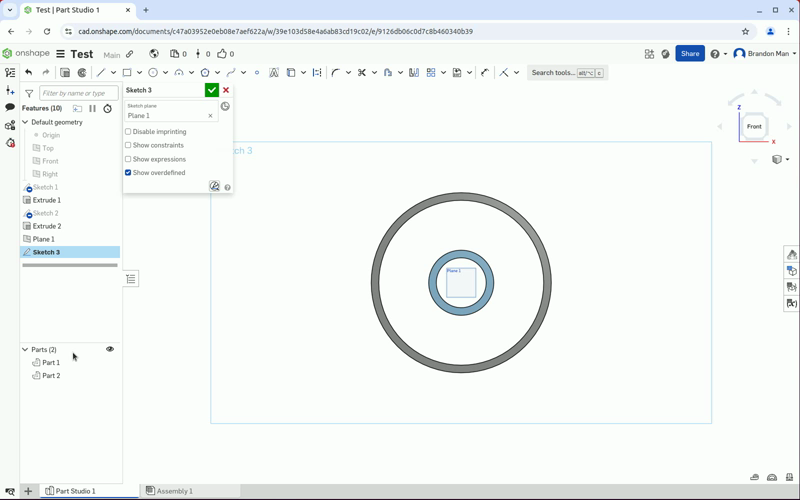
key(y)
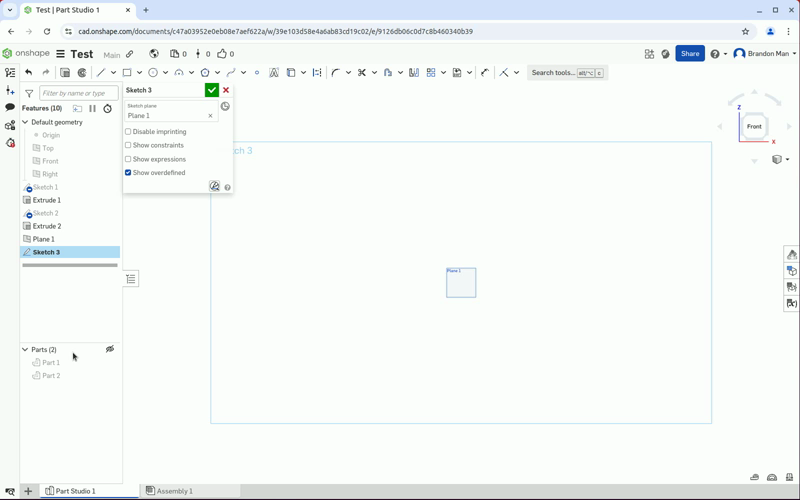
key(c)
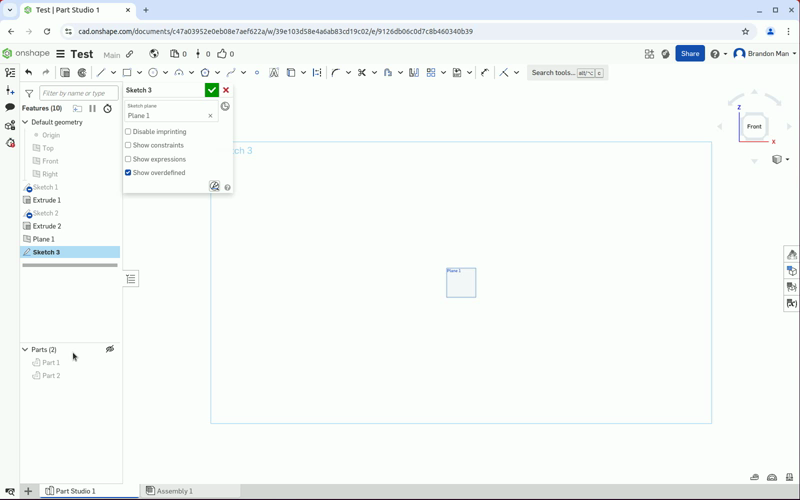
key_down(shift)
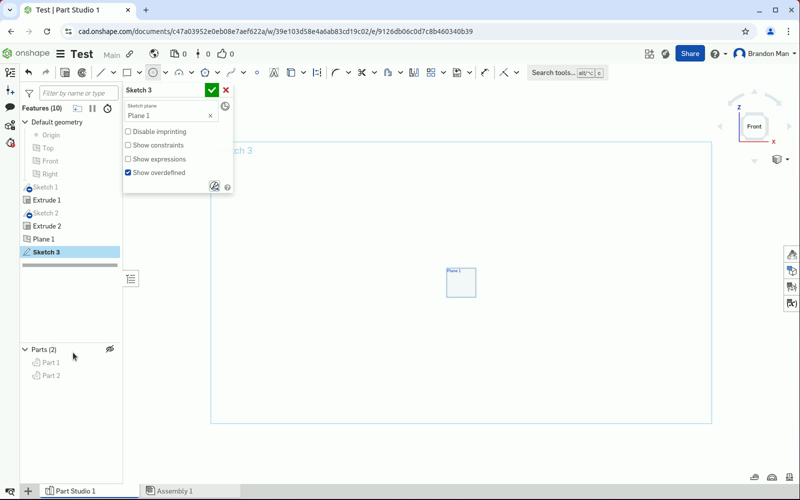
mouse_move(461, 282)
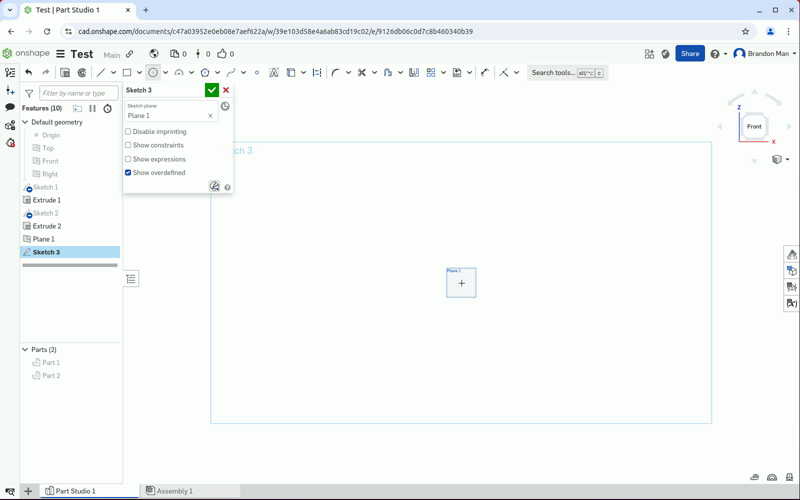
click(461, 282)
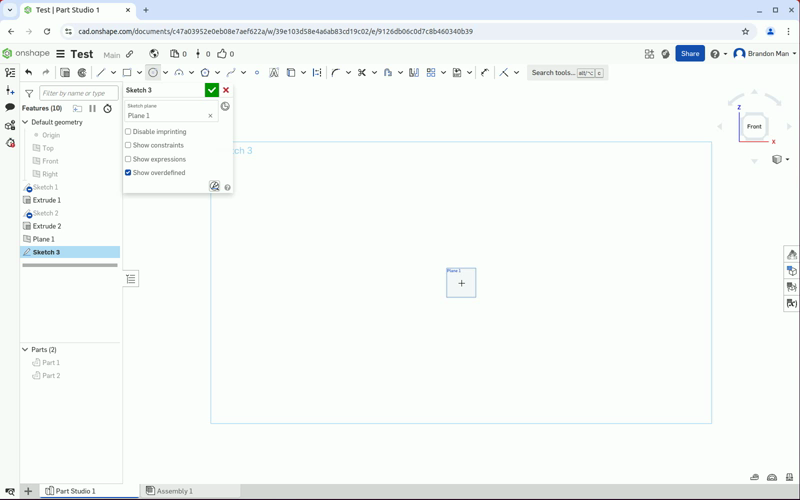
key_up(shift)
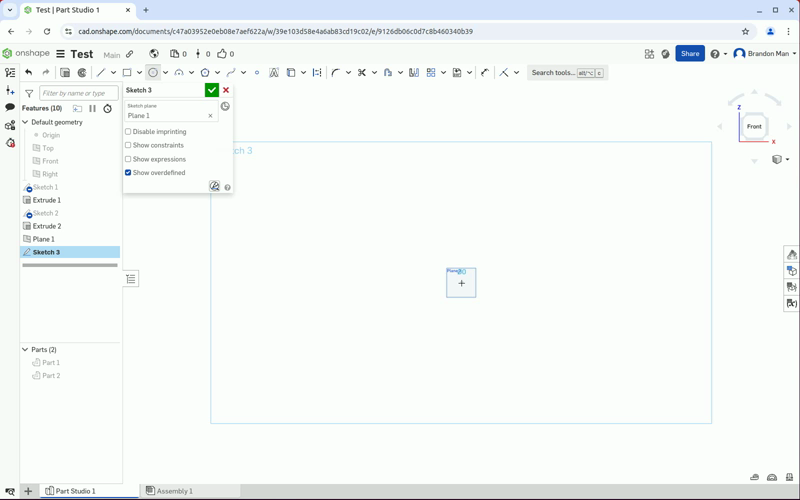
mouse_move(543, 282)
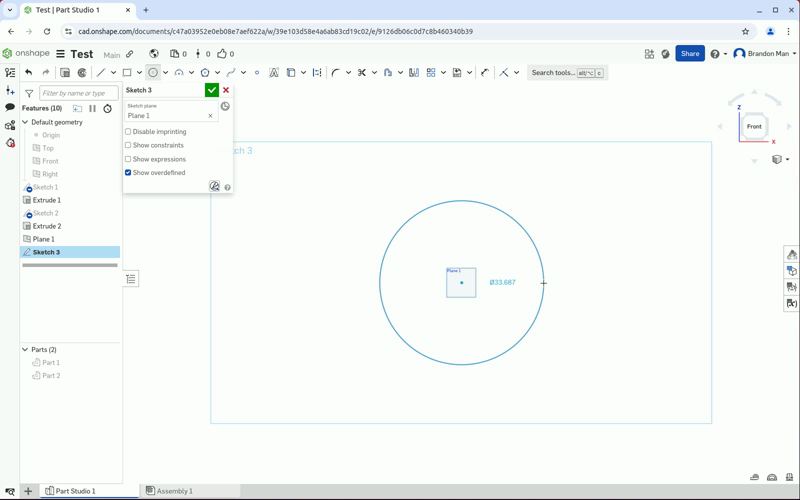
click(543, 282)
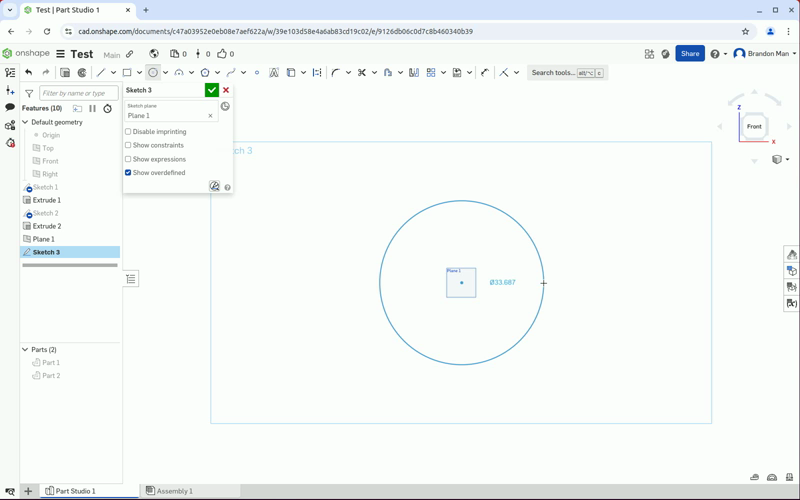
key(esc)
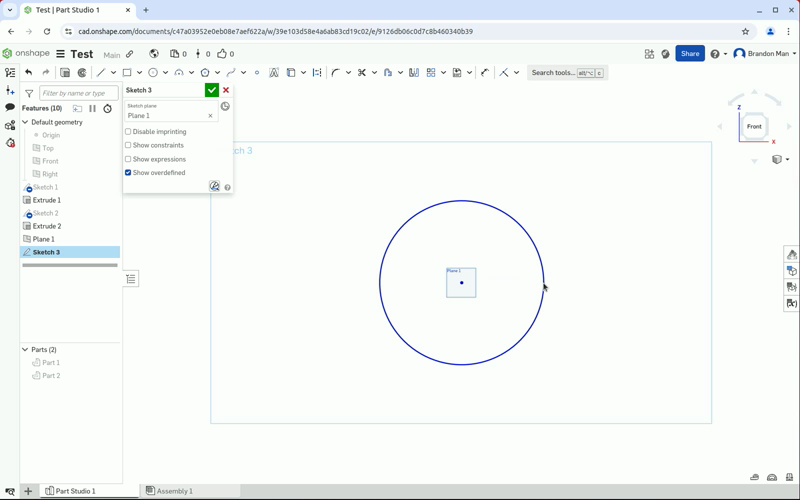
mouse_move(431, 230)
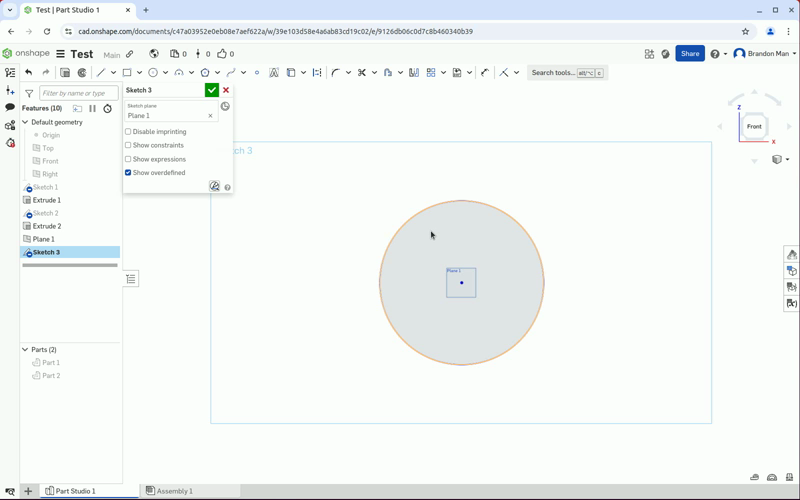
click(431, 230)
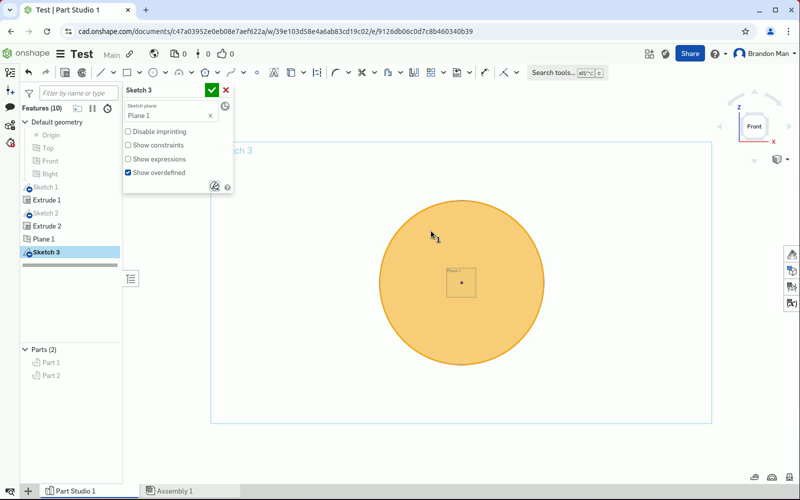
mouse_move(73, 352)
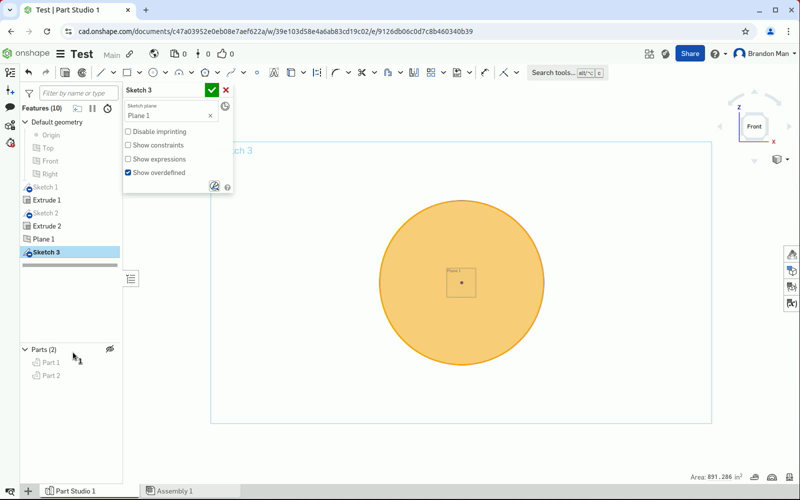
key(shift+y)
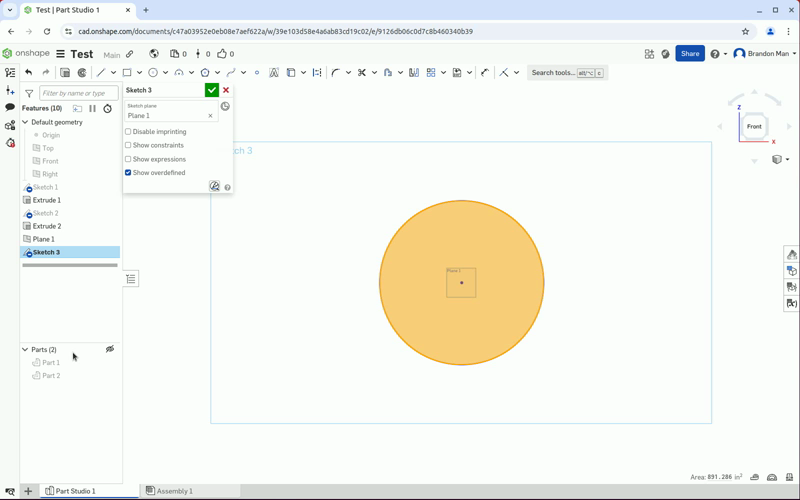
key(shift+e)
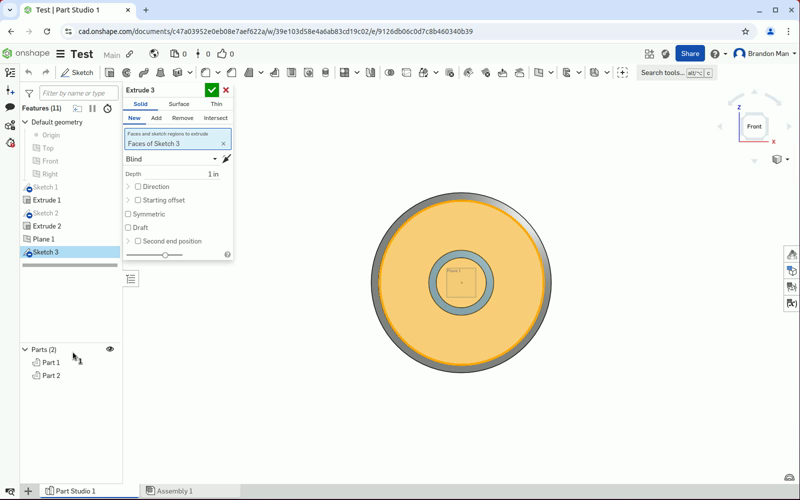
mouse_move(143, 106)
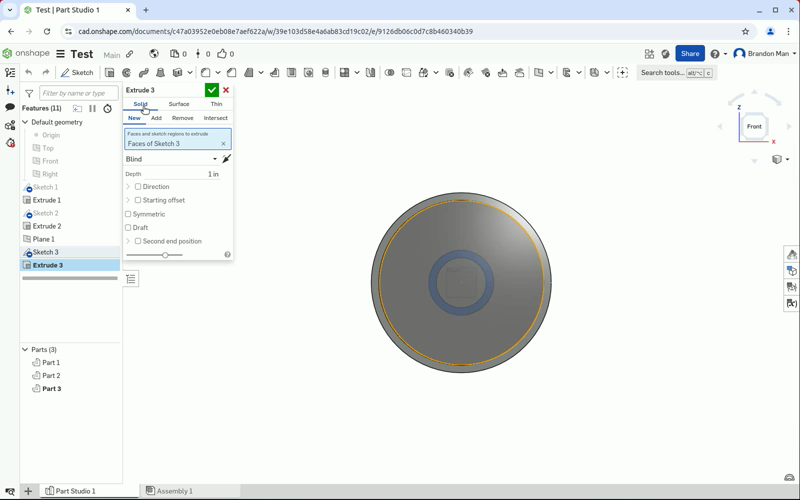
click(143, 106)
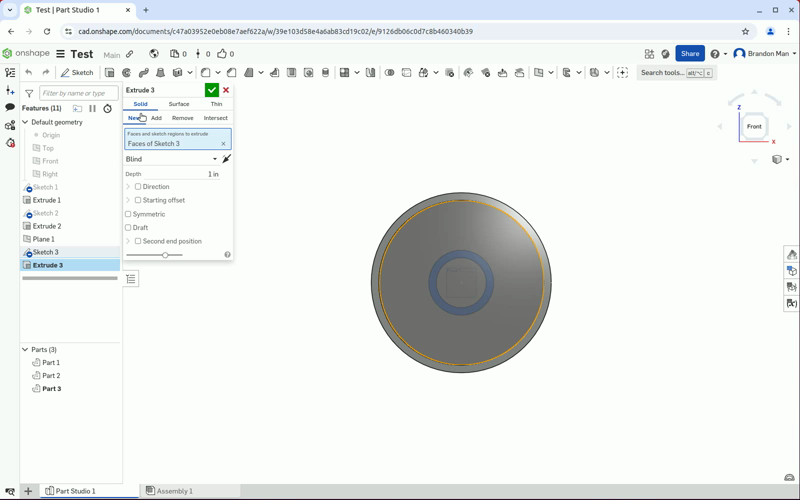
mouse_move(137, 120)
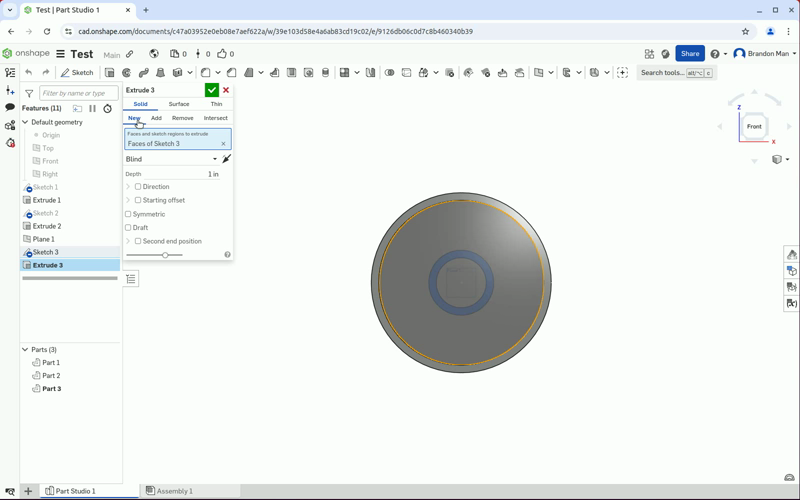
click(137, 120)
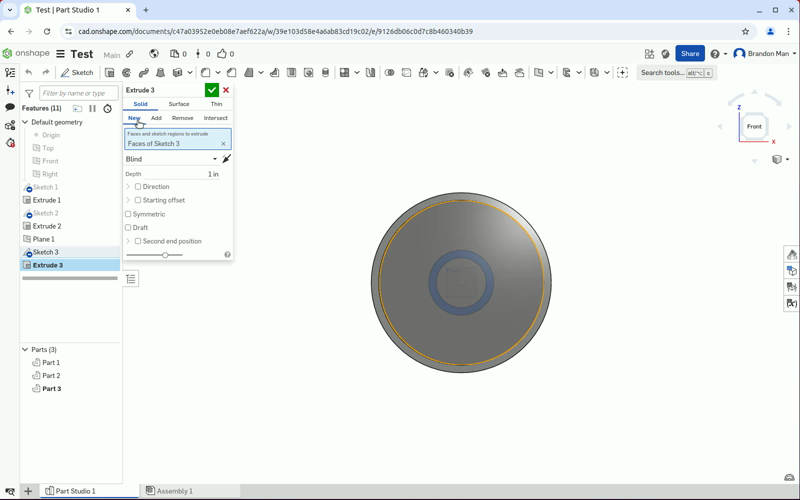
key(tab, 4)
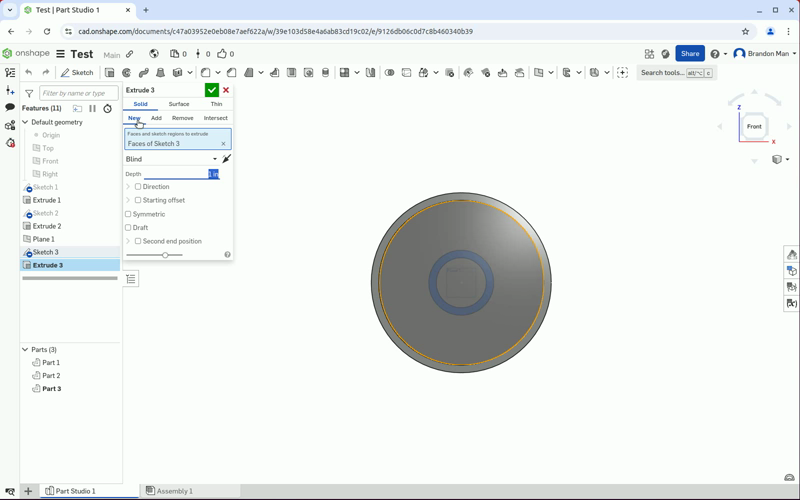
text(29.366)
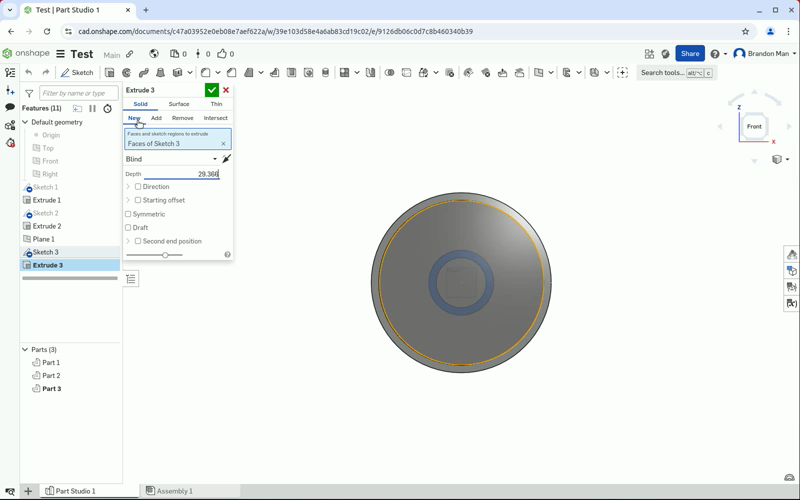
key(tab, 3)
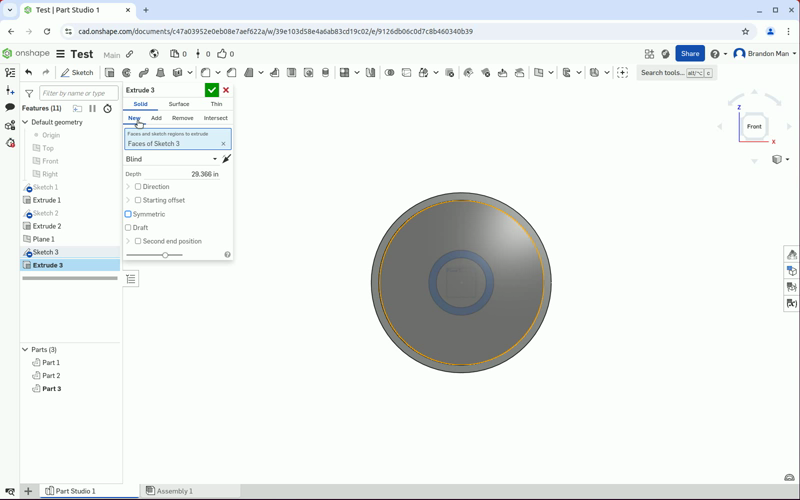
key(space)
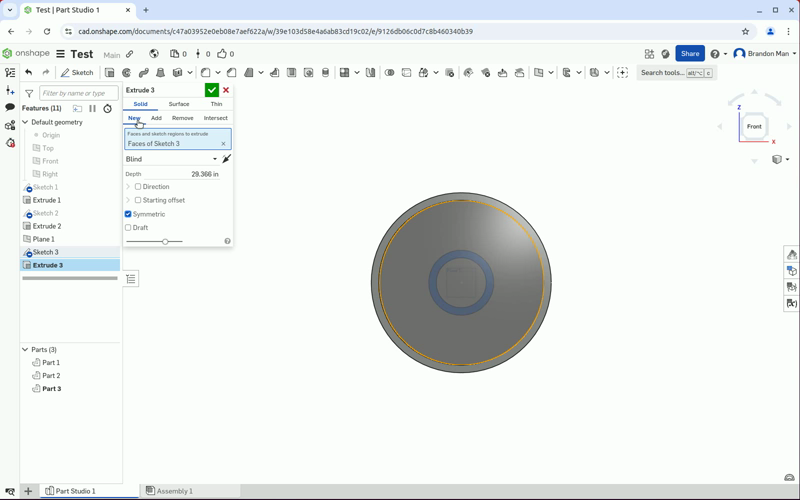
key(enter)
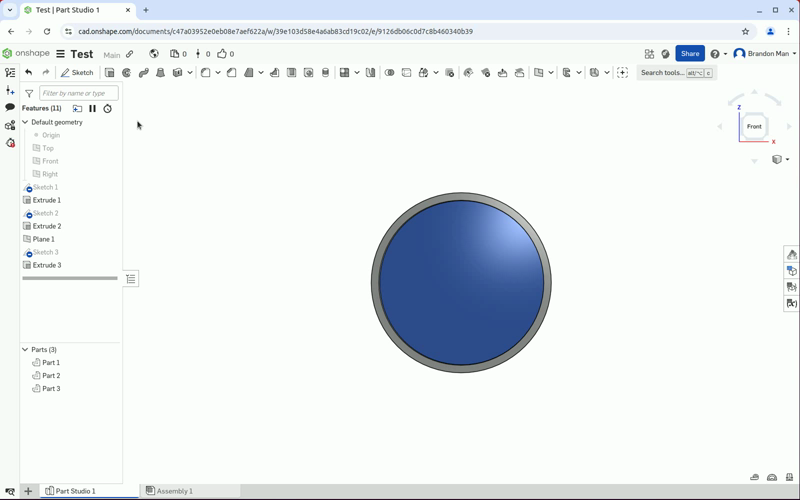
key(shift+h)
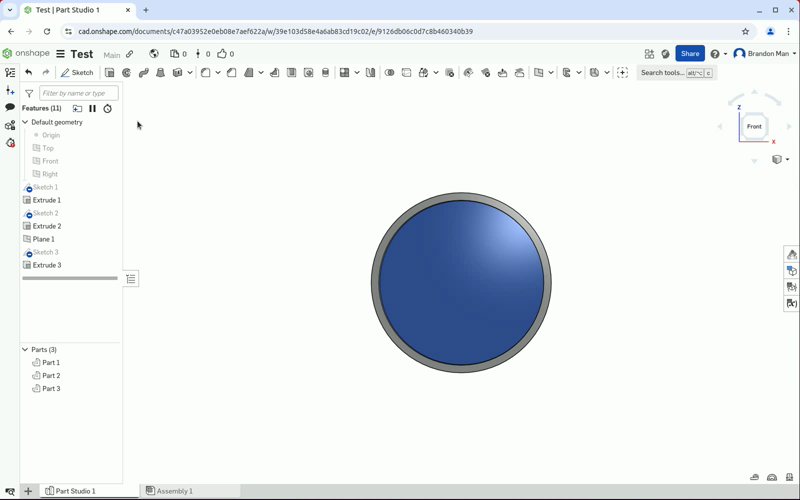
key(shift+h)
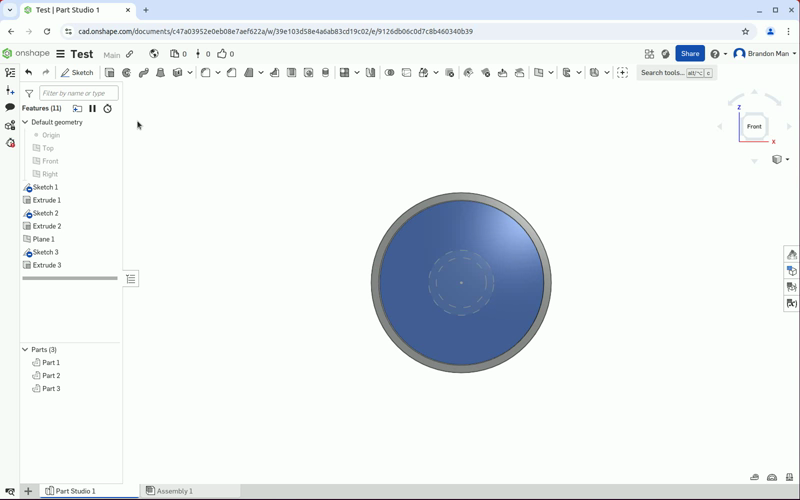
key(shift+7)
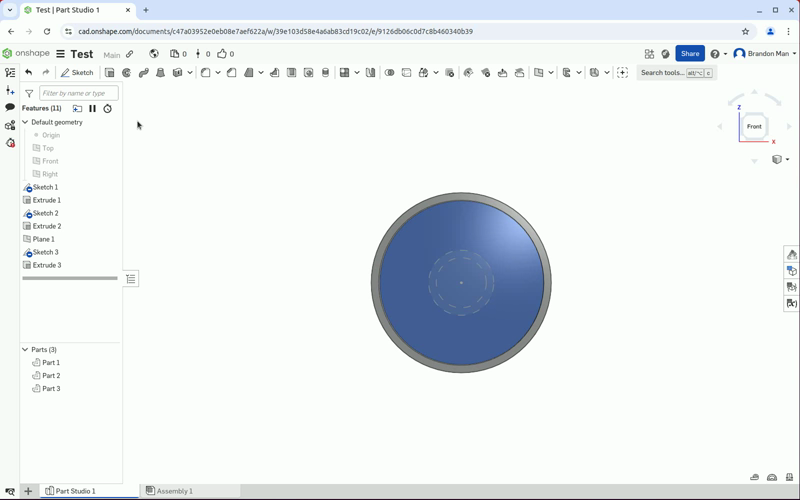
key(left, 2)
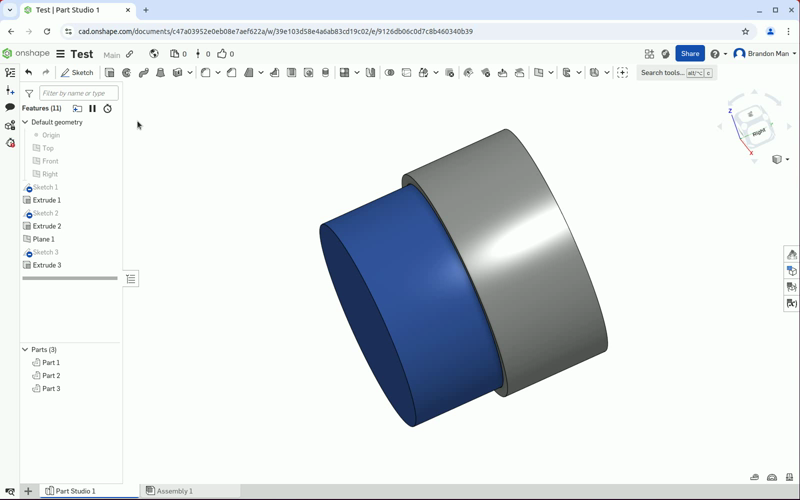
key(down, 2)
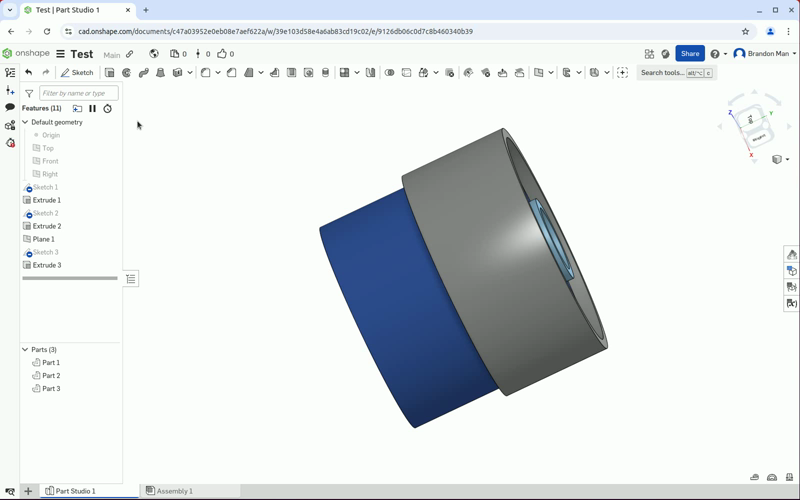
key(up, 2)
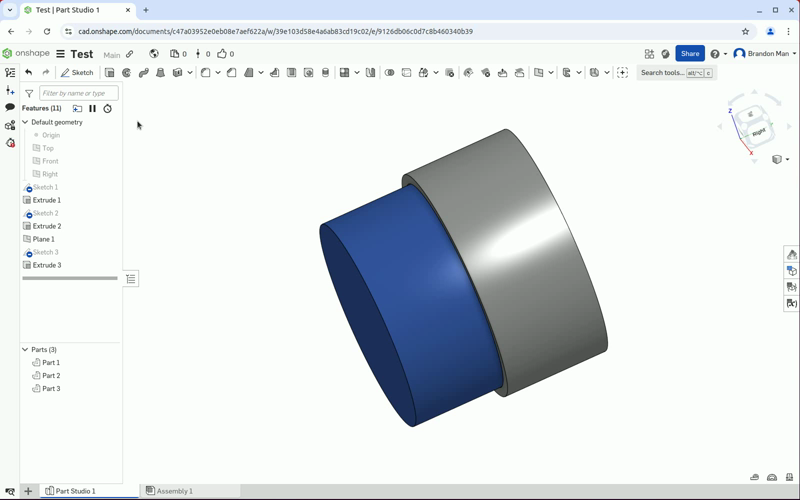
key(right, 2)
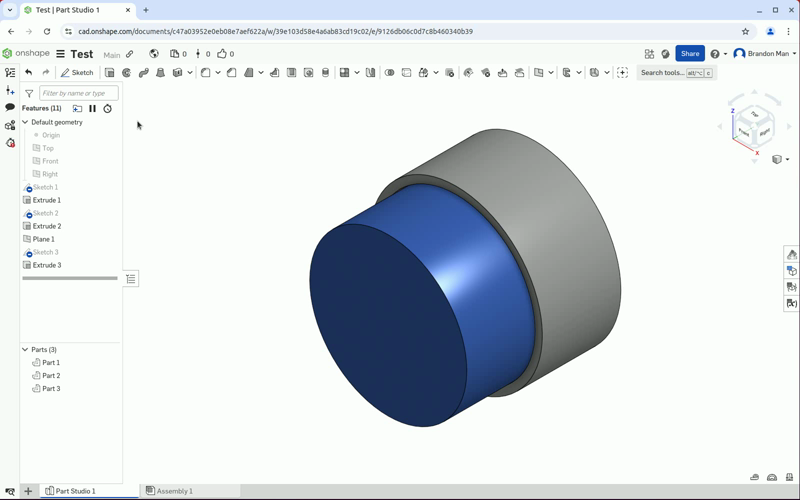
mouse_move(73, 189)
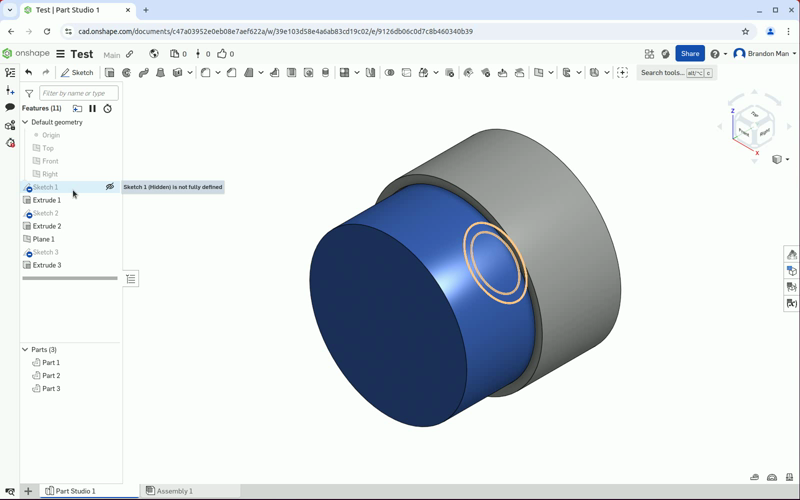
click(73, 189)